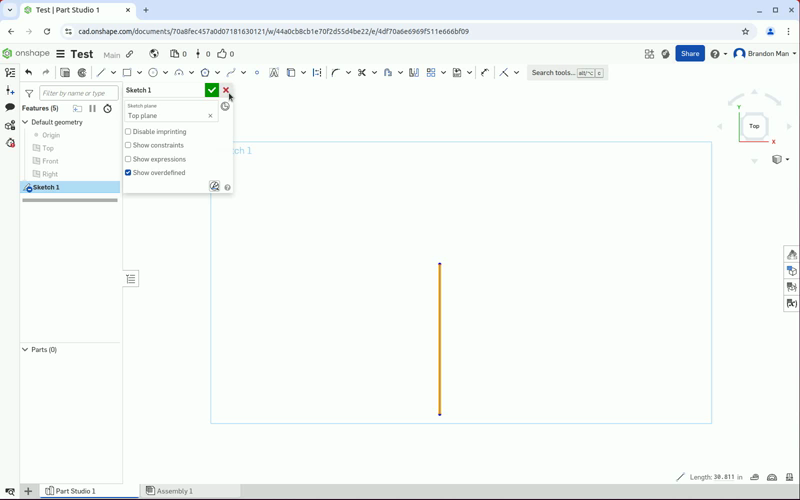
key(shift+h)
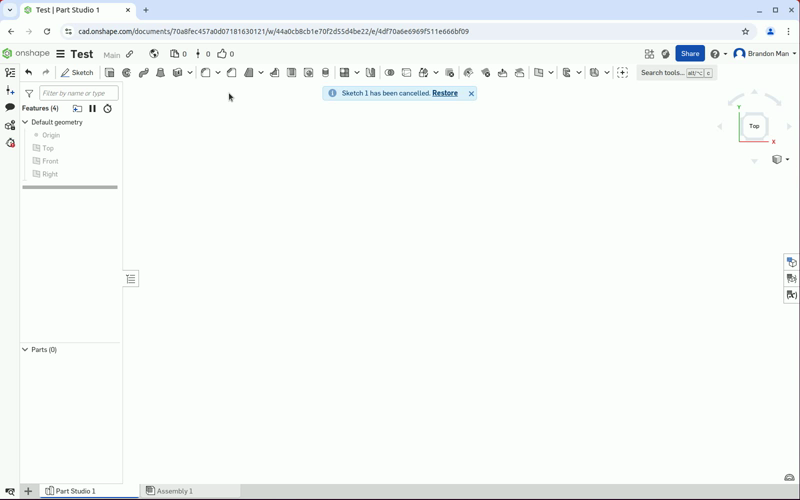
mouse_move(73, 352)
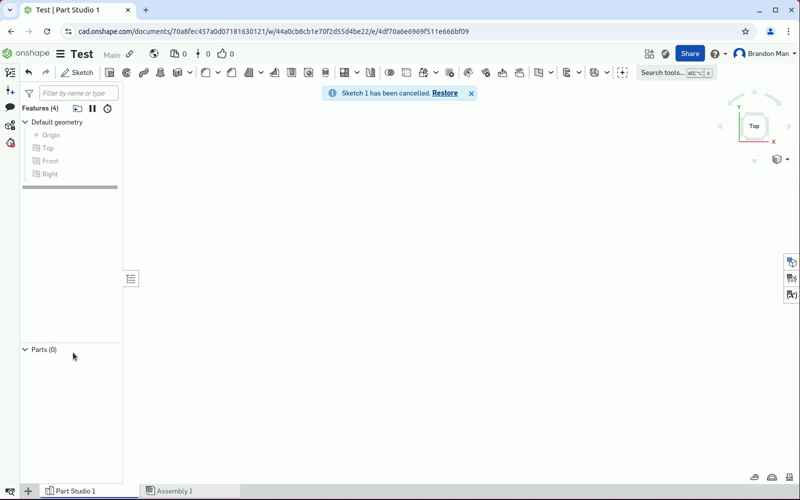
key(y)
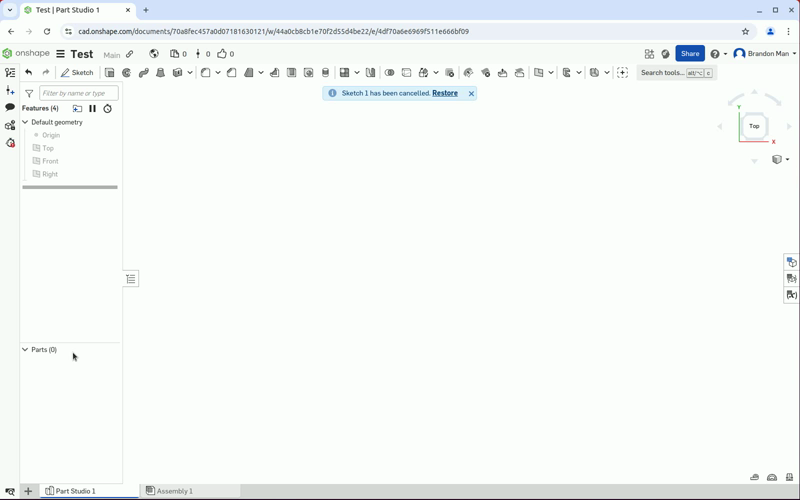
key(shift+p)
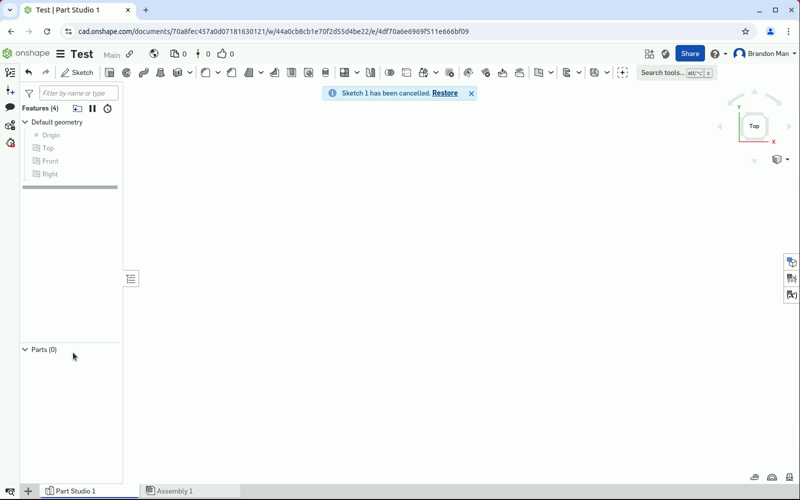
key(space)
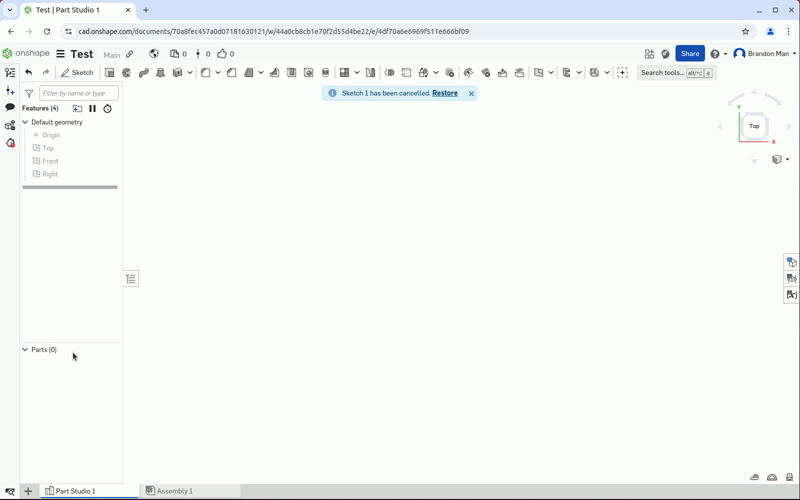
key_down(shift)
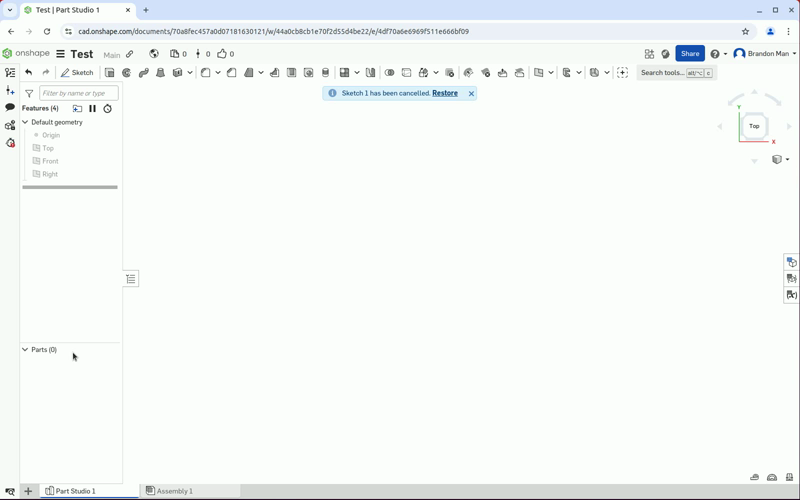
key(up)
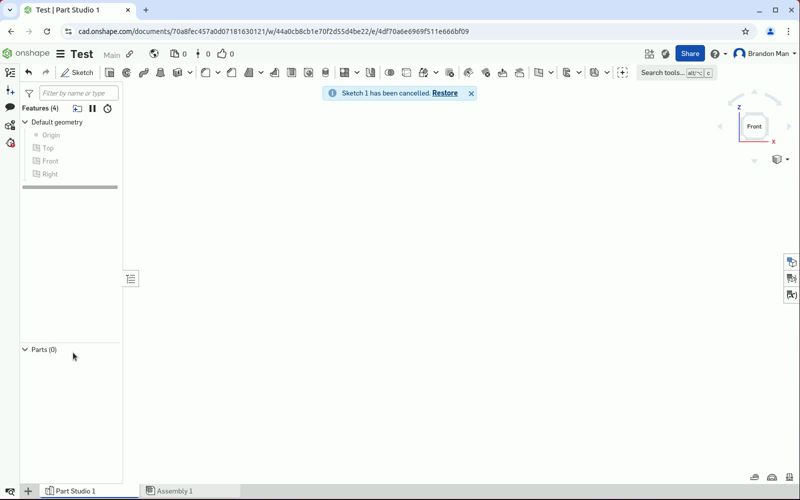
key_up(shift)
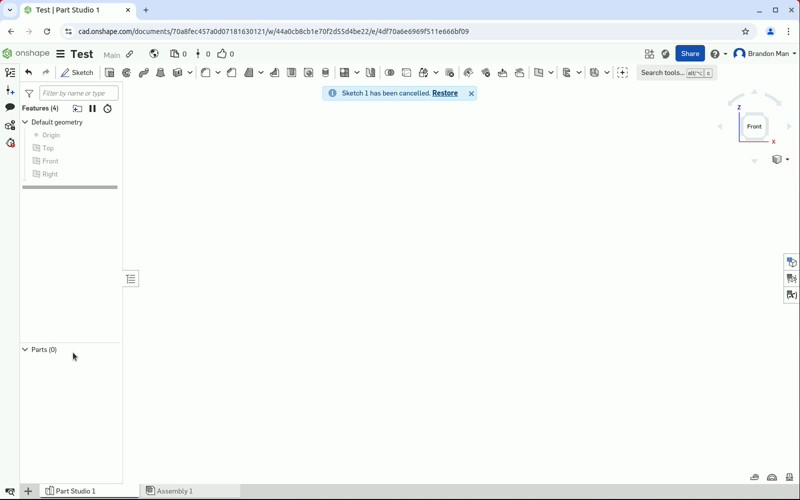
mouse_move(73, 352)
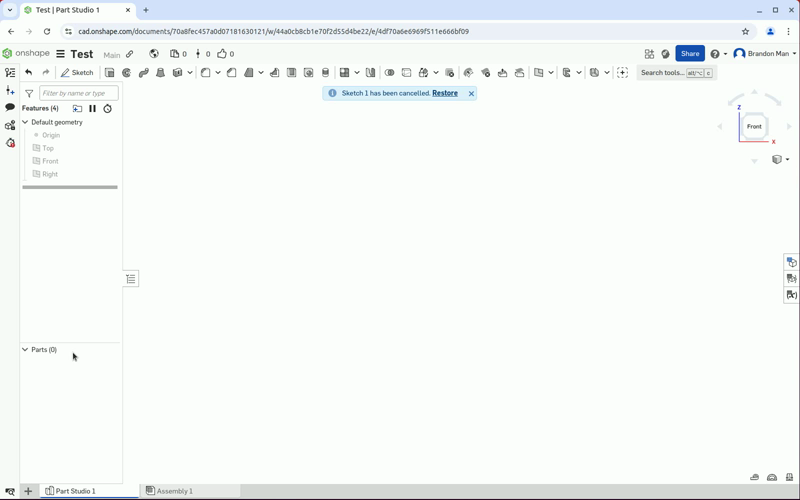
key(shift+y)
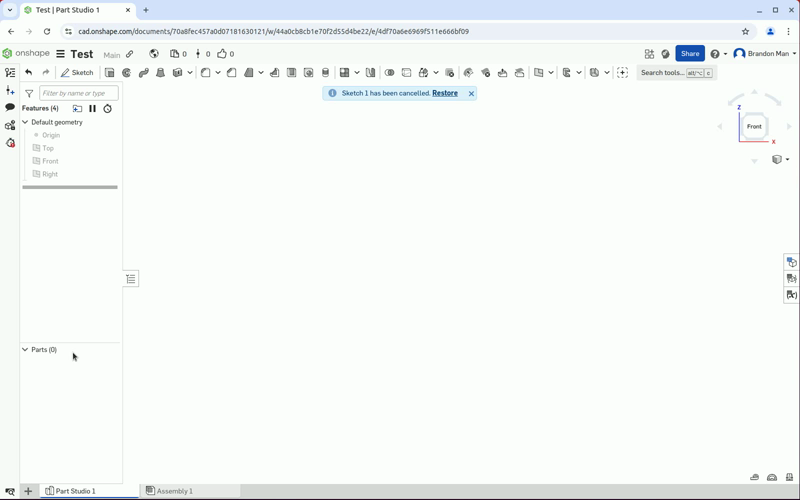
key(shift+s)
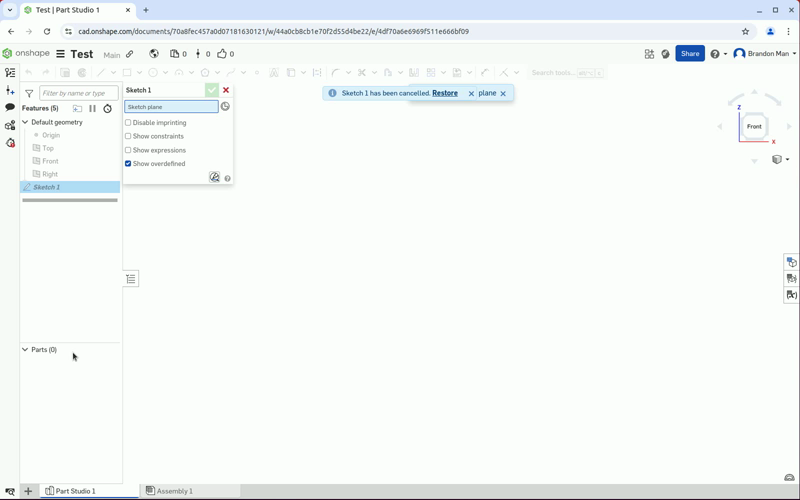
mouse_move(73, 163)
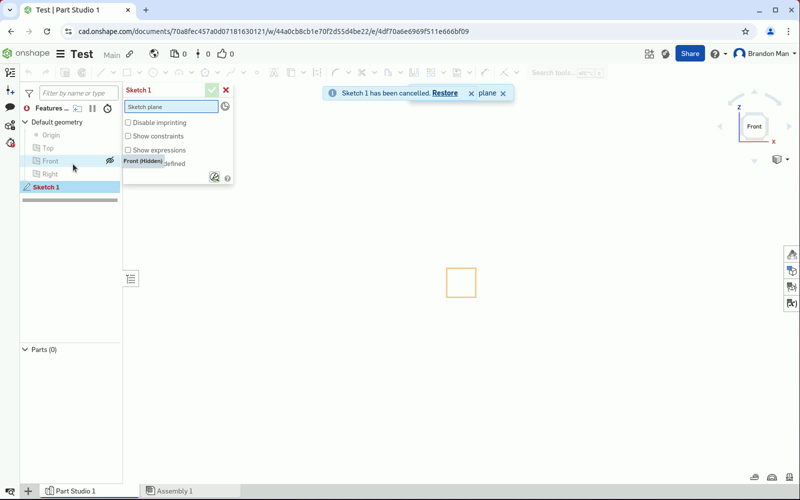
click(73, 163)
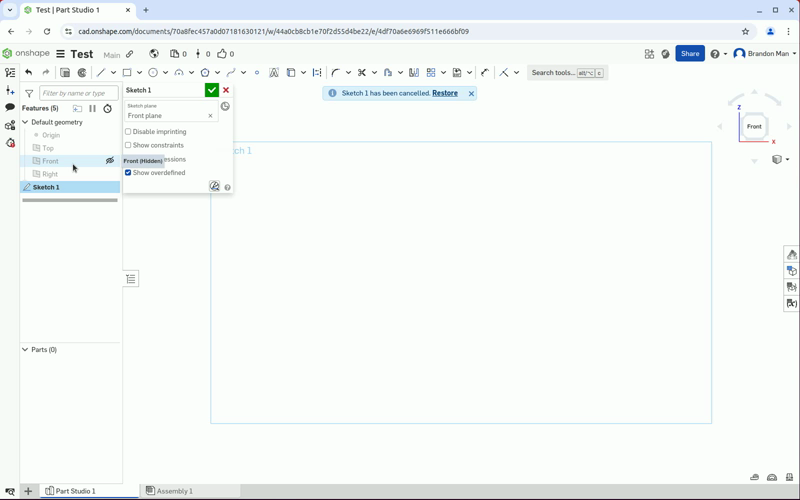
mouse_move(73, 352)
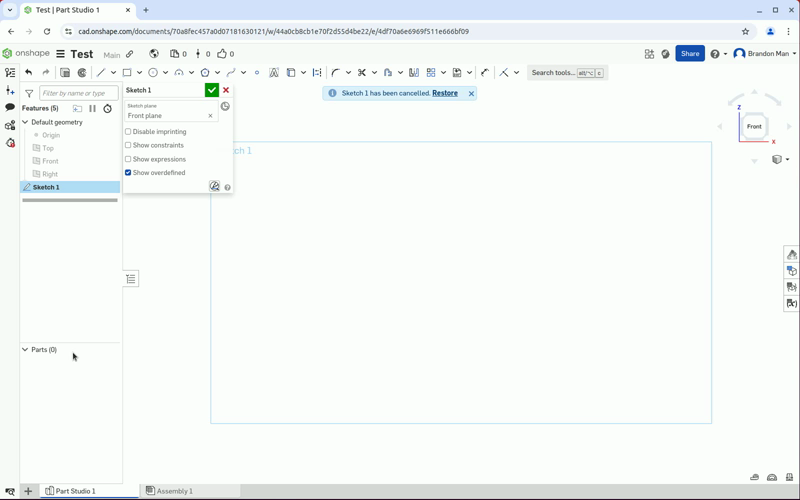
key(y)
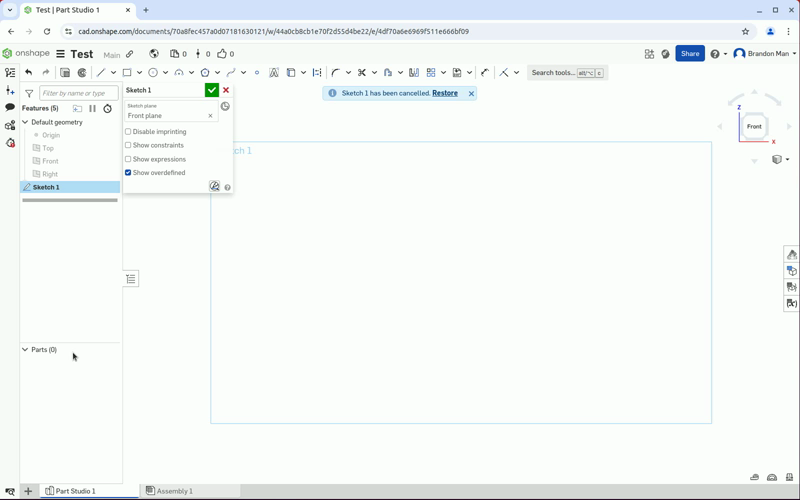
key(a)
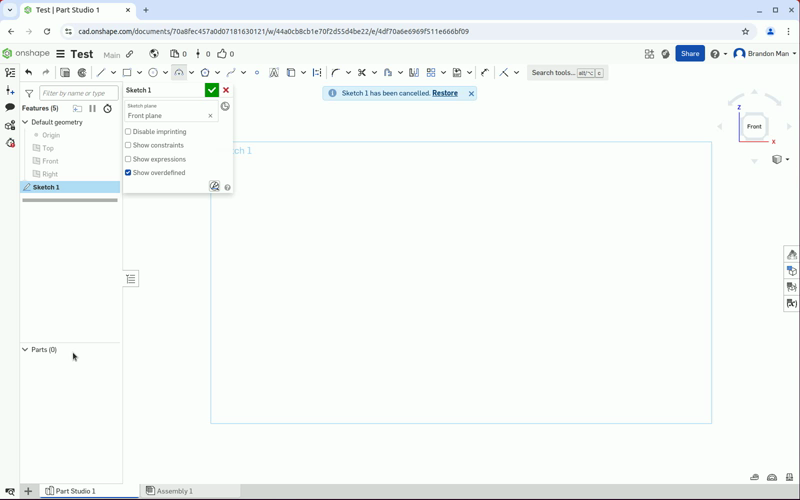
key_down(shift)
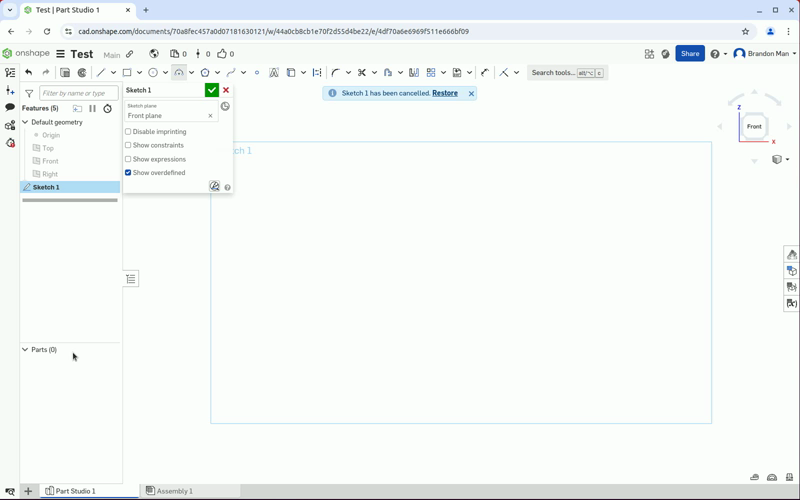
mouse_move(460, 251)
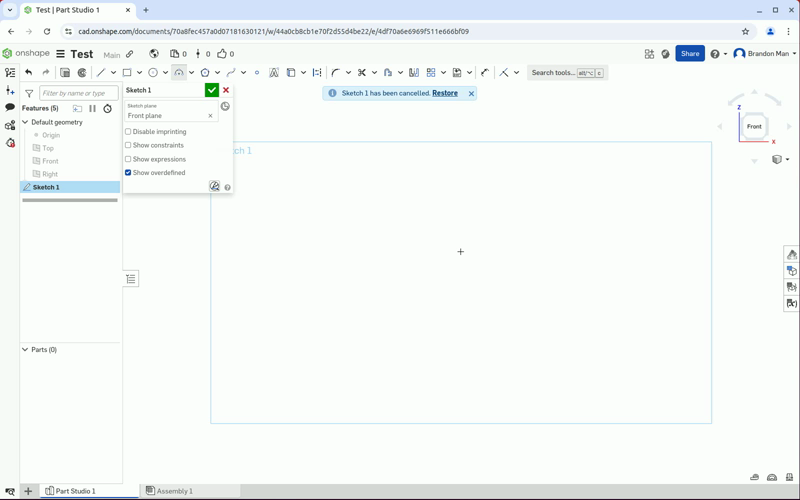
click(460, 251)
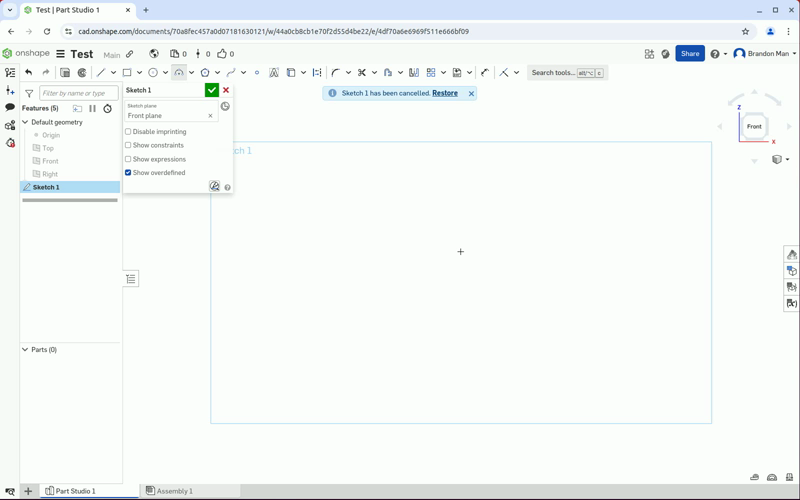
key_up(shift)
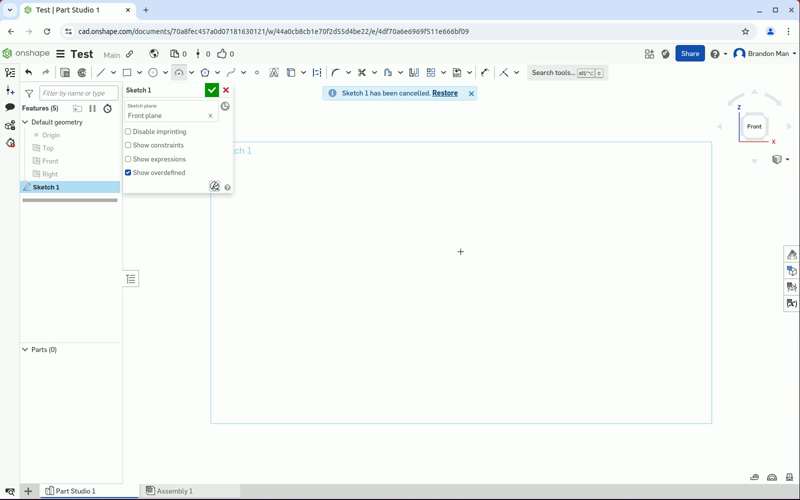
key_down(shift)
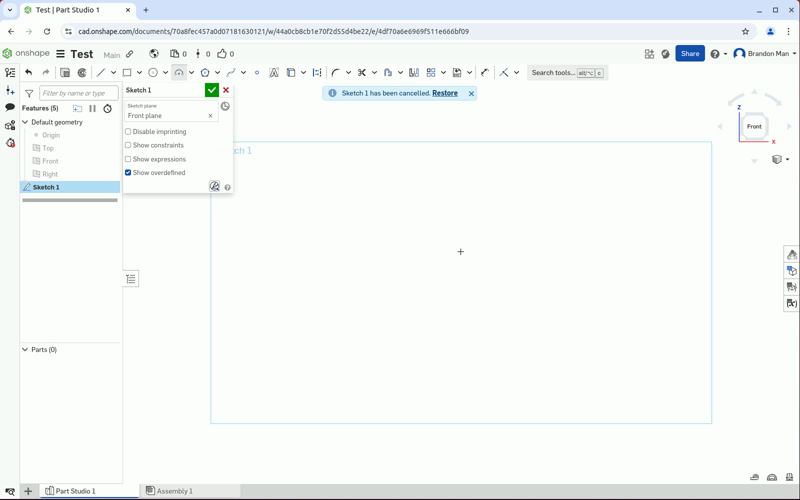
mouse_move(492, 283)
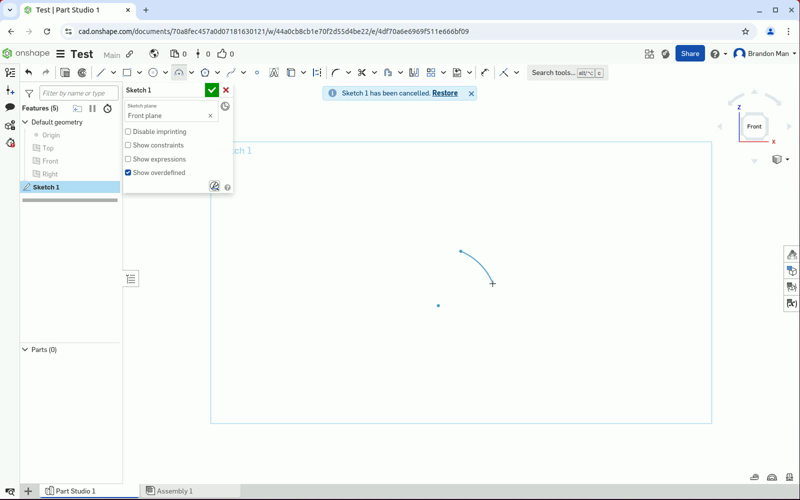
click(492, 283)
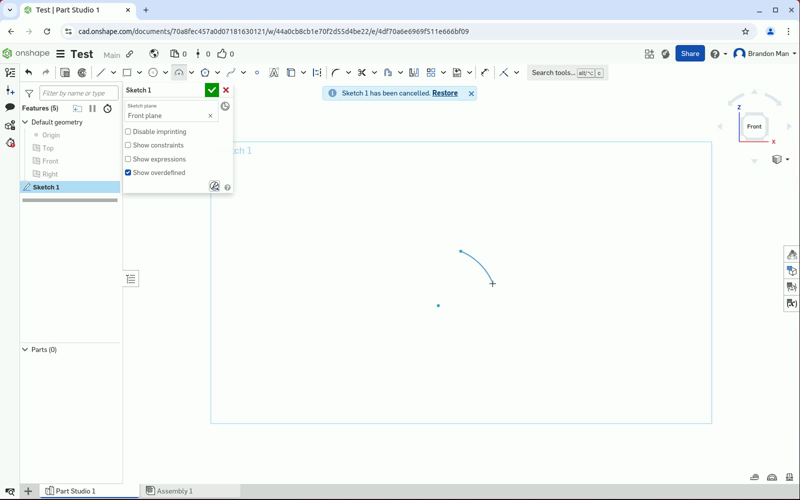
mouse_move(438, 305)
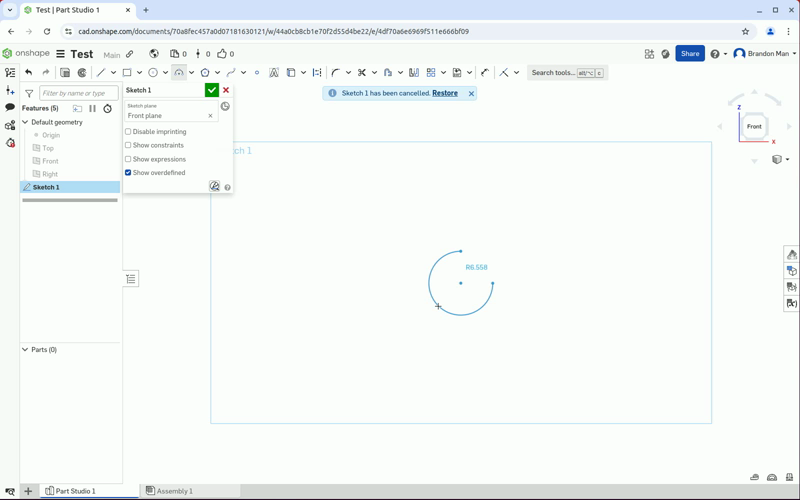
click(438, 305)
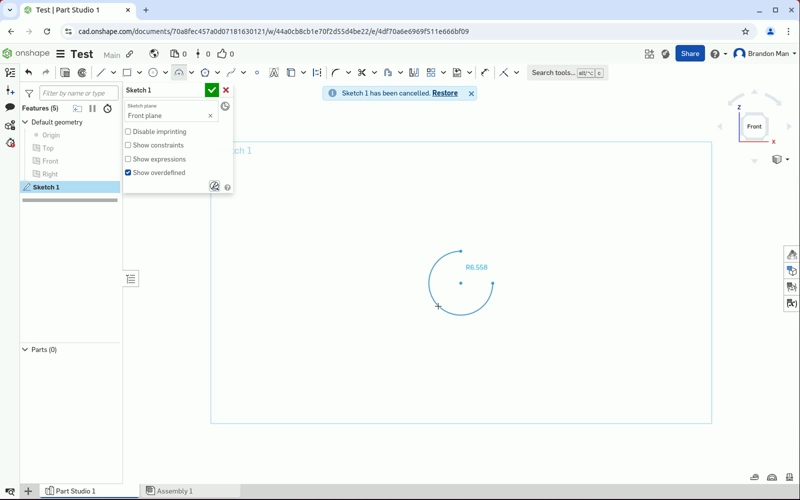
key_up(shift)
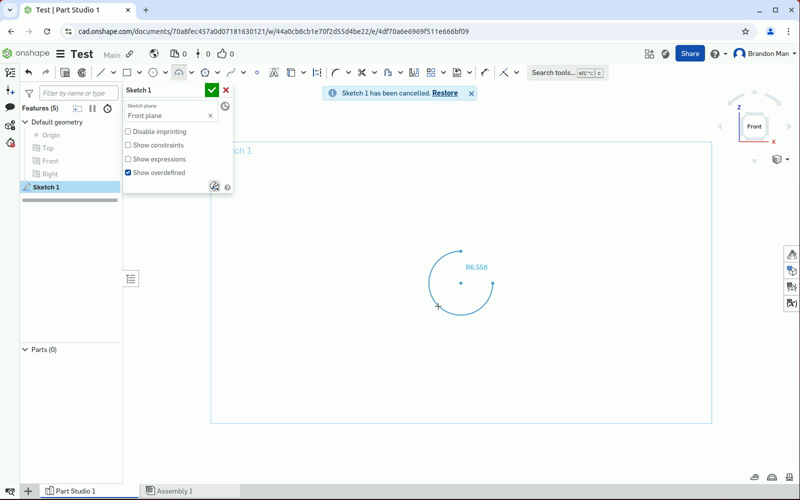
mouse_move(492, 283)
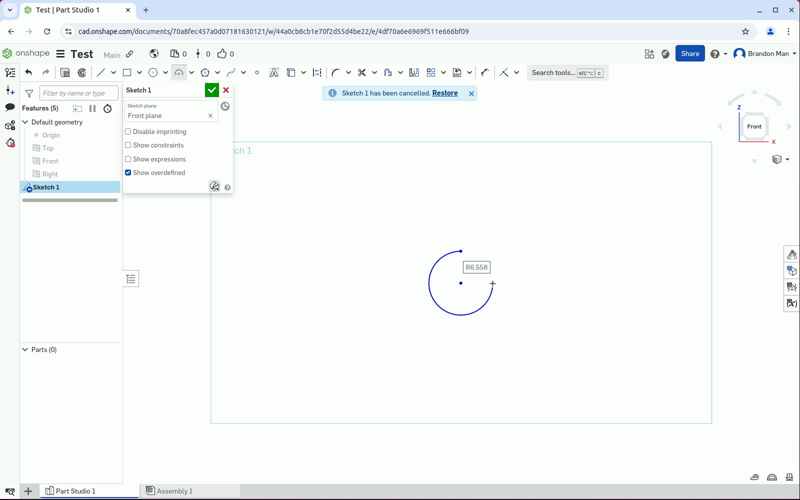
click(492, 283)
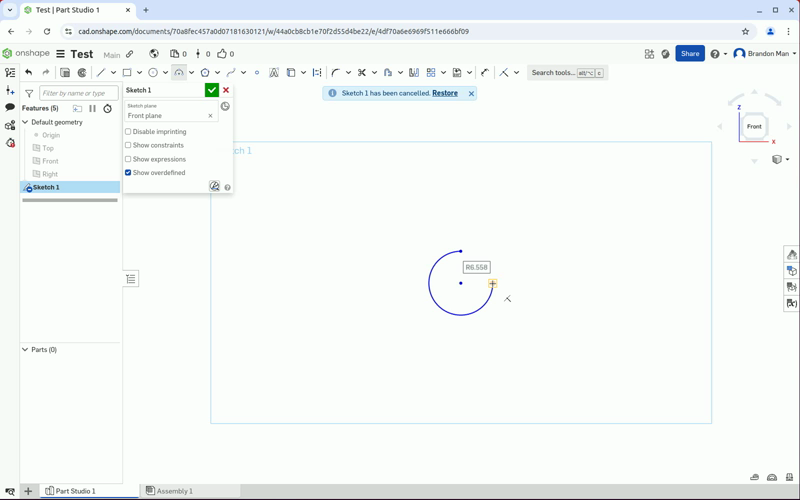
key_down(shift)
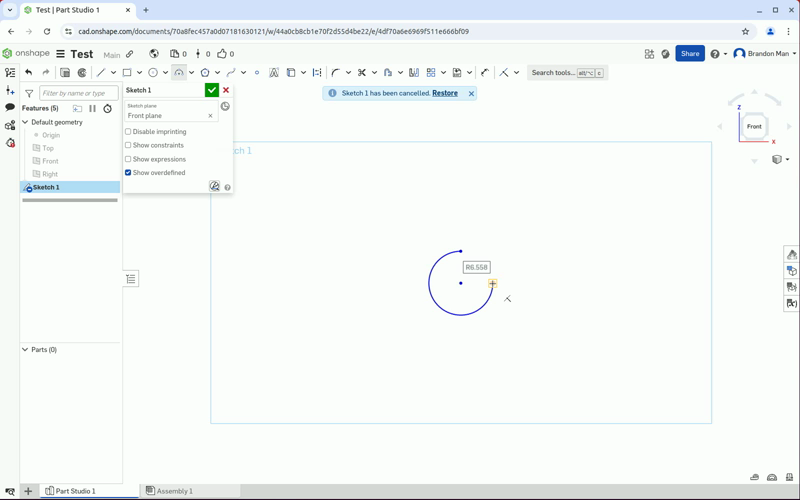
mouse_move(503, 269)
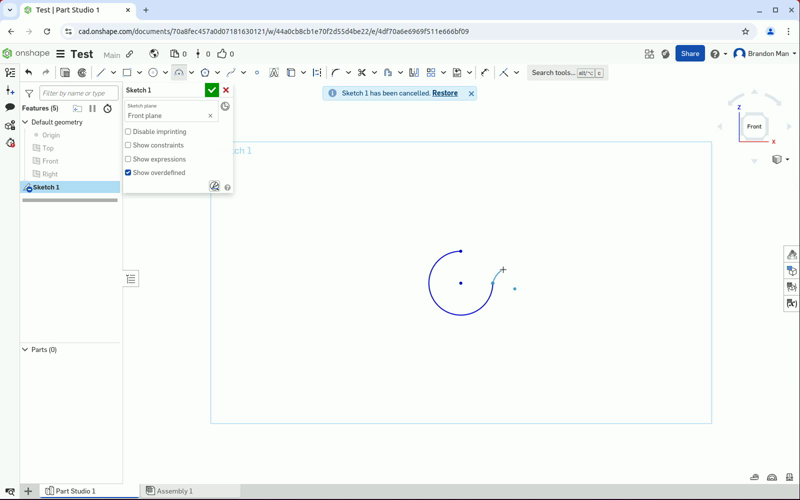
click(503, 269)
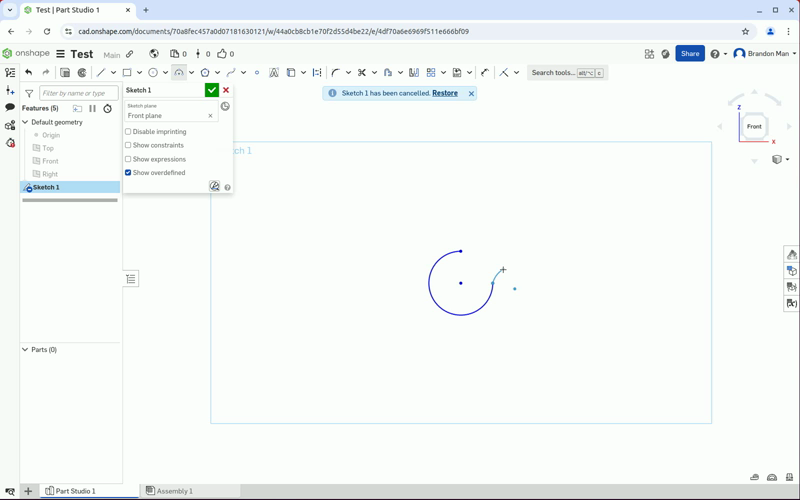
mouse_move(494, 273)
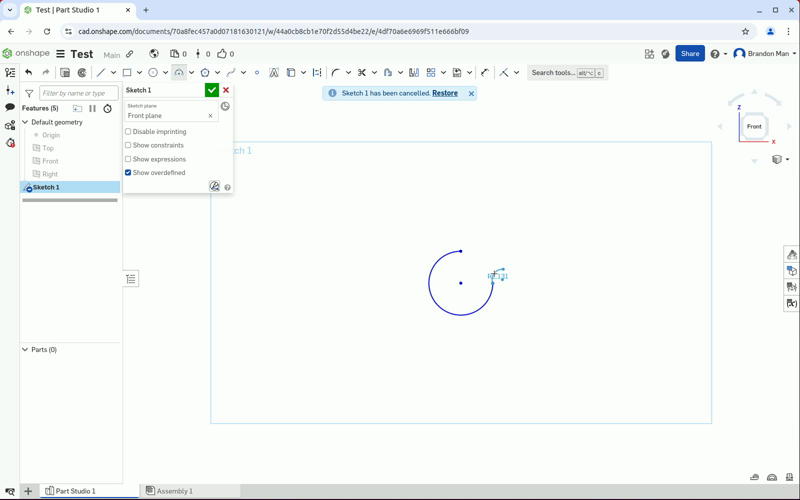
click(494, 273)
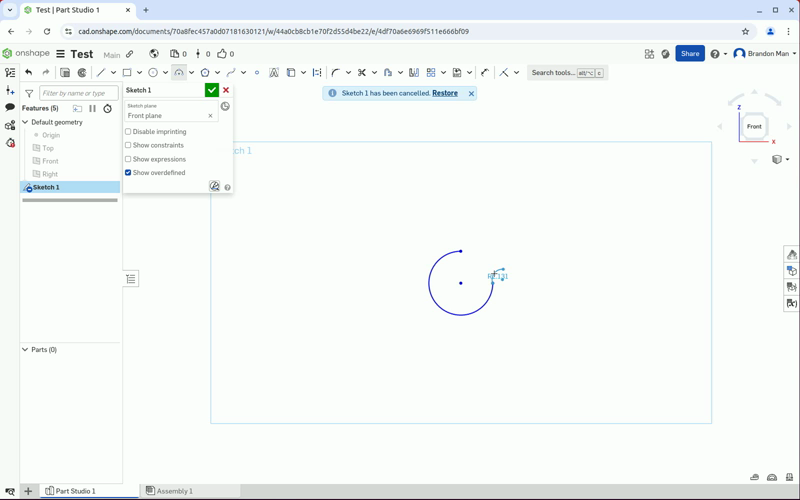
key_up(shift)
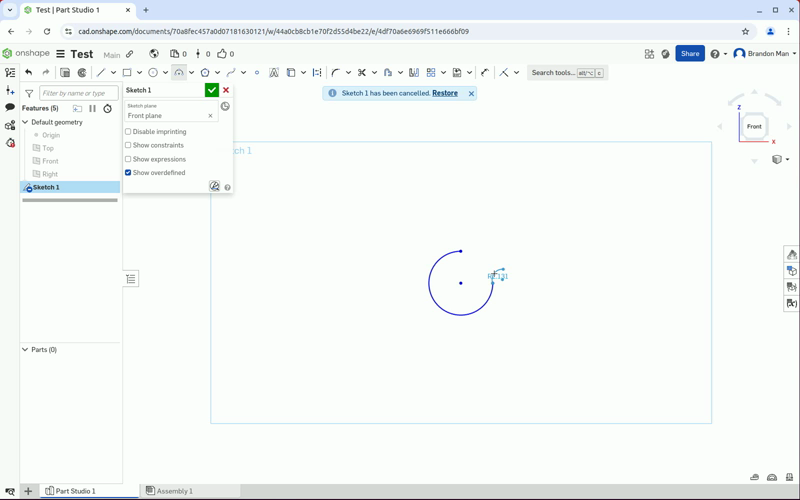
key(esc)
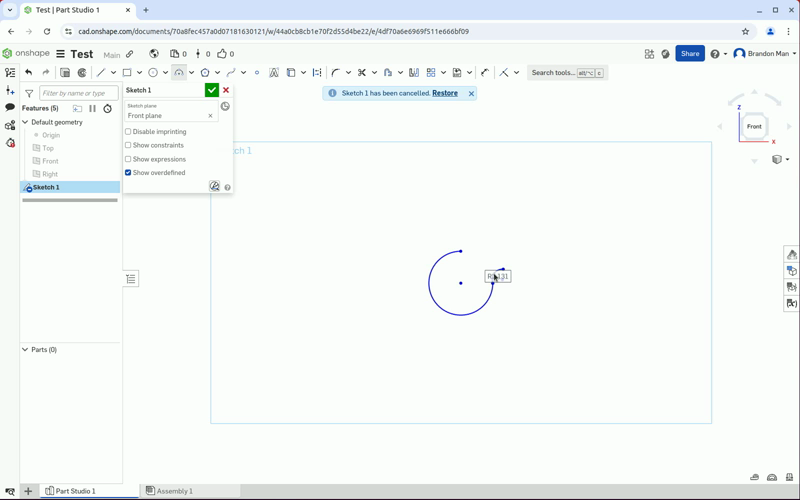
key(l)
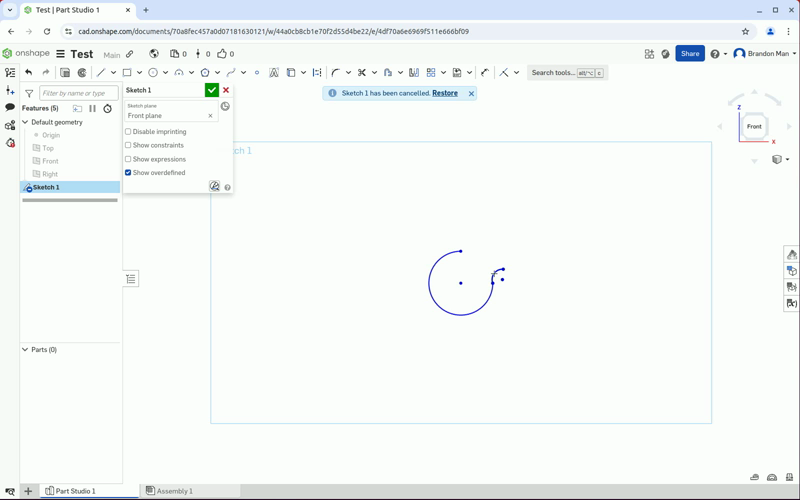
mouse_move(503, 269)
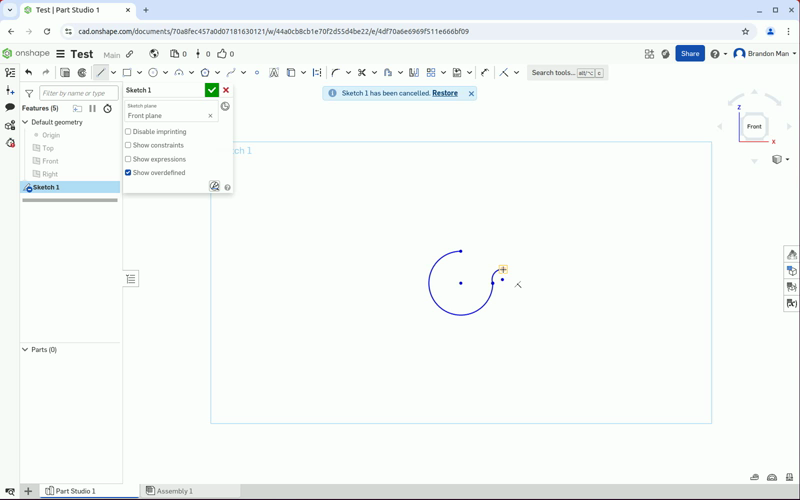
click(503, 269)
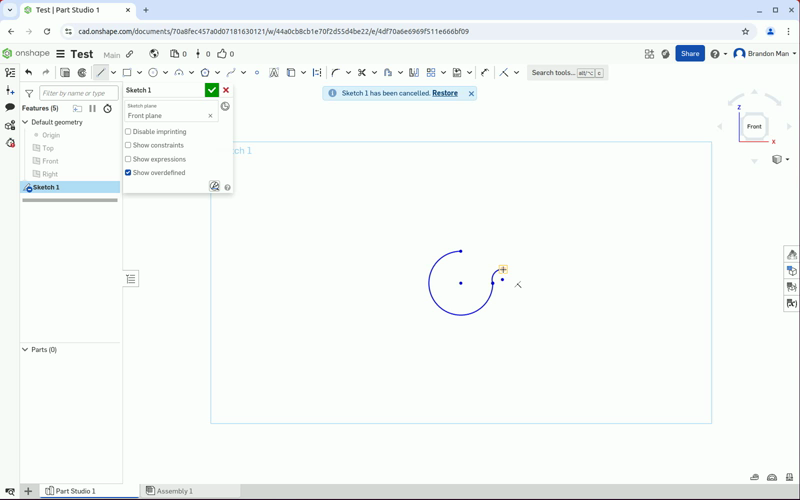
key_down(shift)
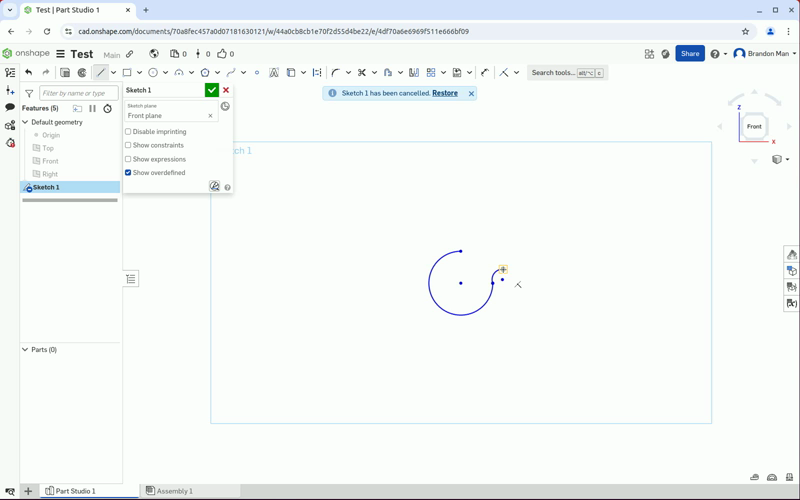
mouse_move(533, 269)
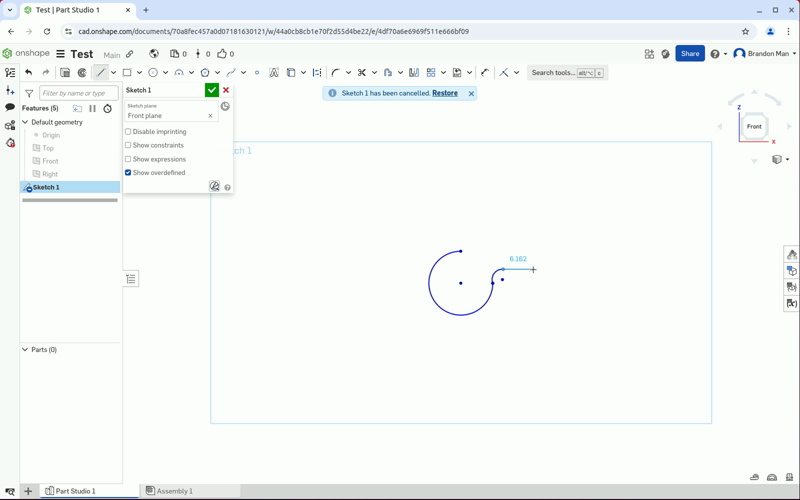
mouse_move(537, 269)
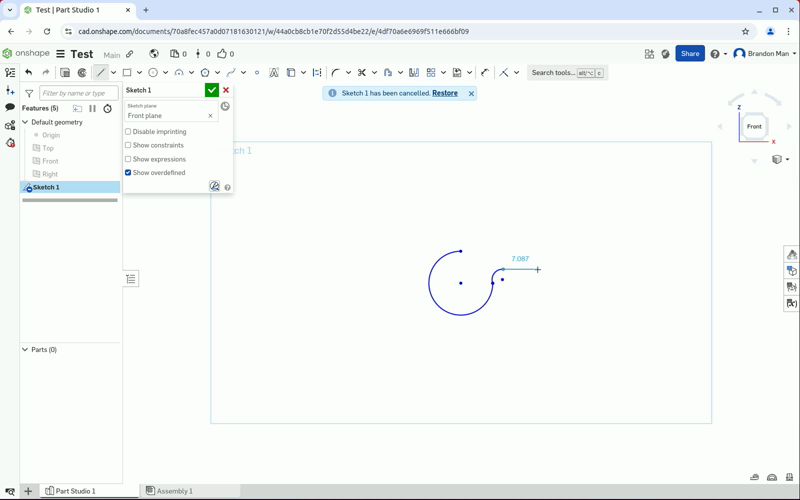
click(537, 269)
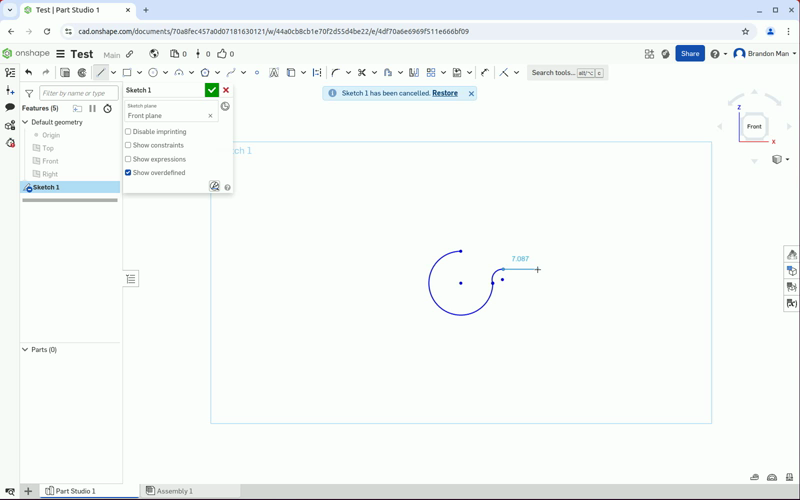
key_up(shift)
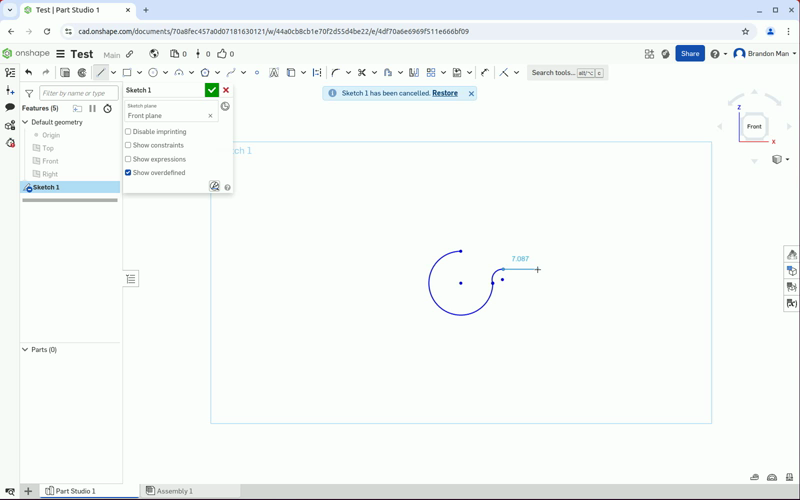
key_down(shift)
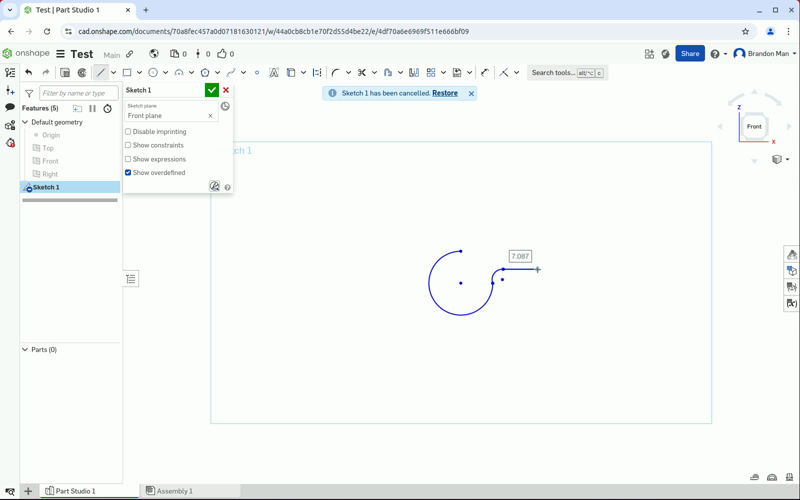
mouse_move(567, 269)
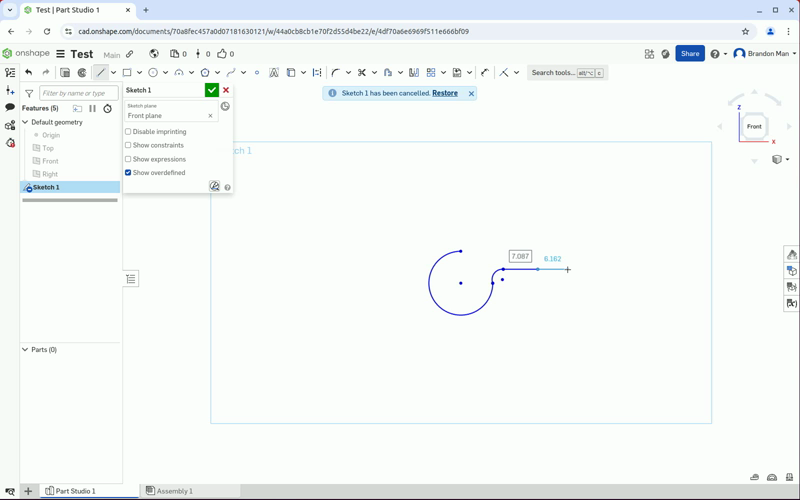
mouse_move(573, 269)
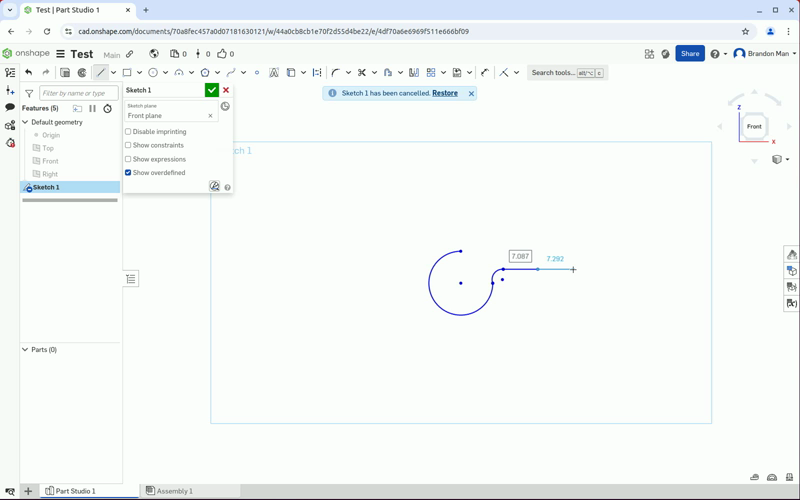
click(573, 269)
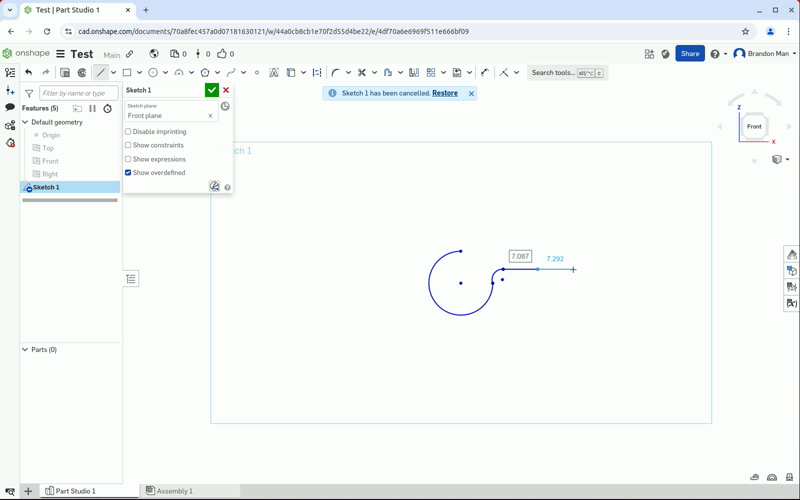
key_up(shift)
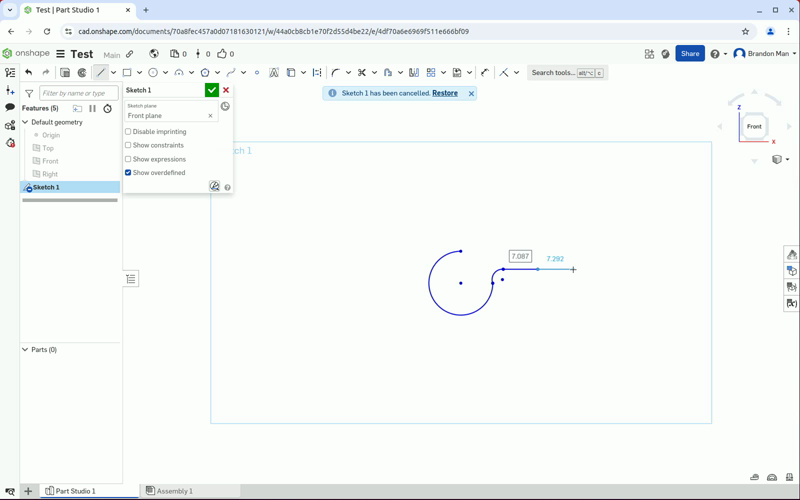
key_down(shift)
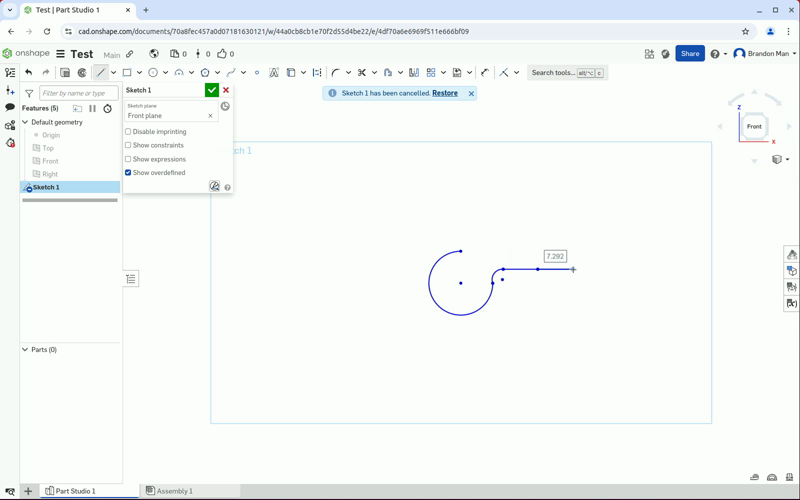
mouse_move(589, 269)
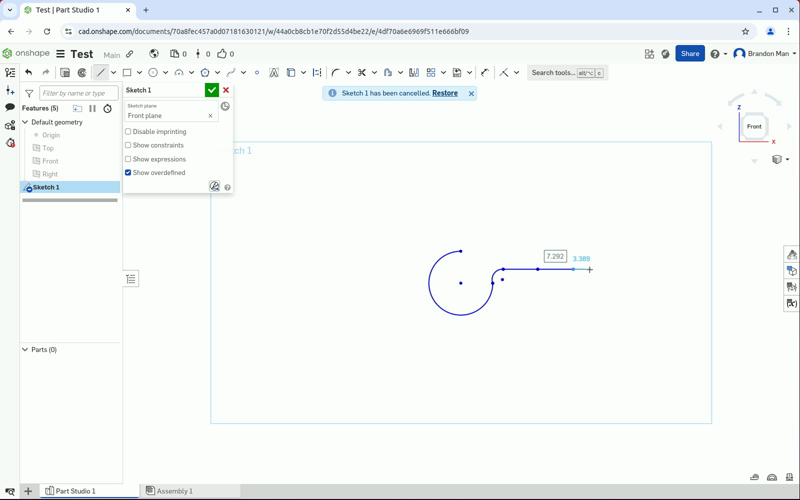
mouse_move(573, 245)
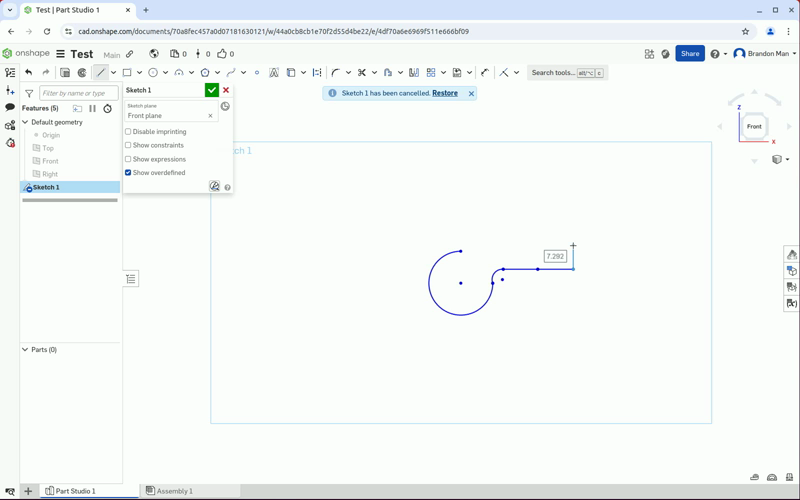
click(573, 245)
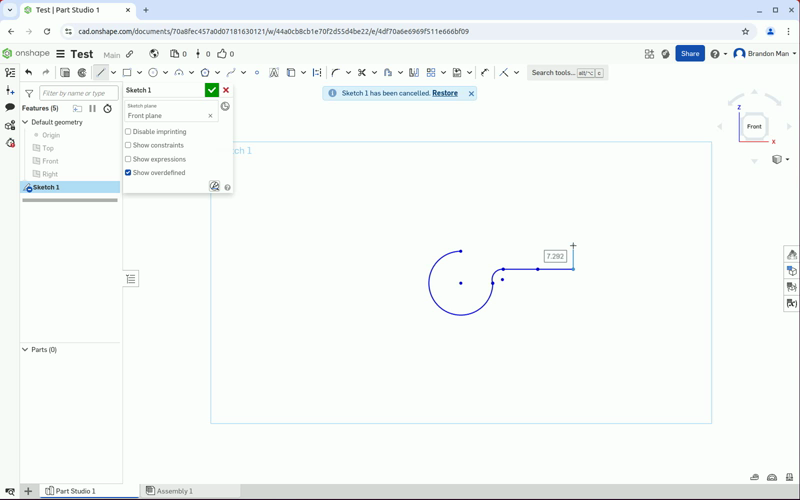
key_up(shift)
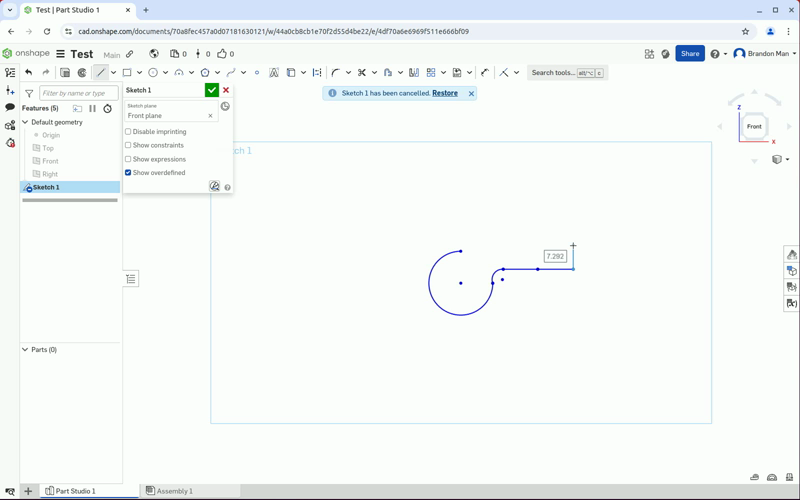
key_down(shift)
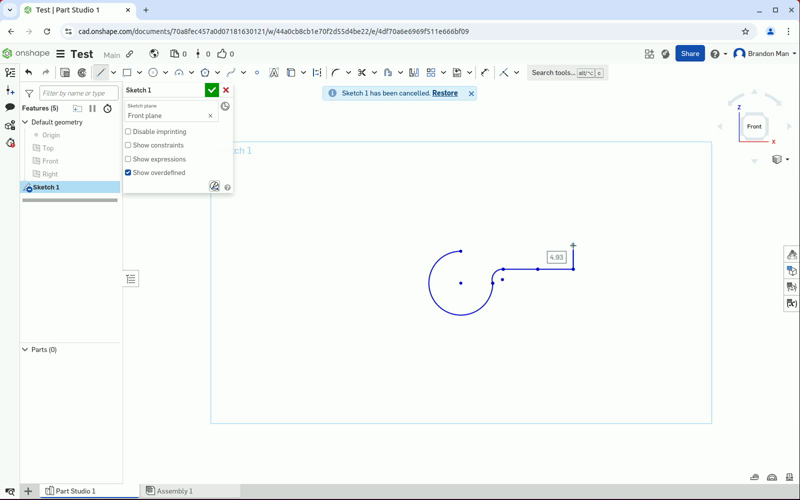
mouse_move(482, 245)
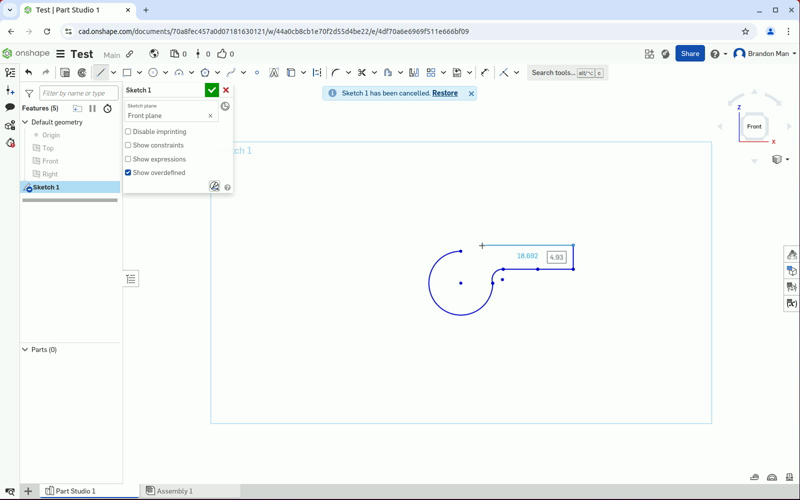
click(482, 245)
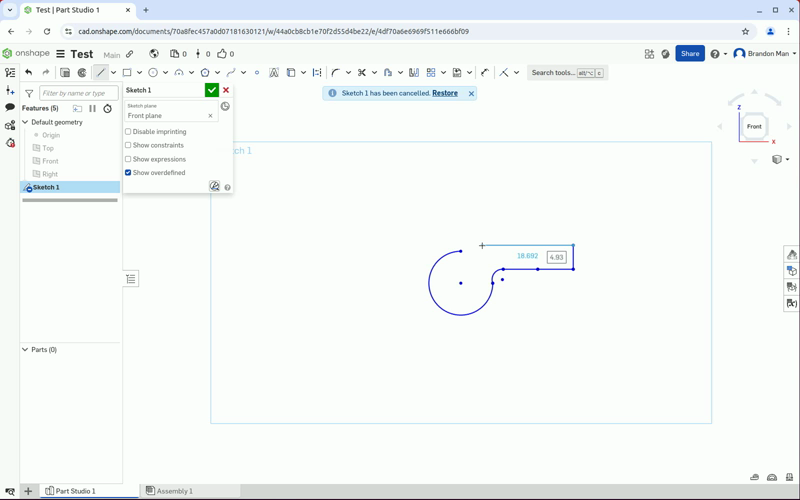
key_up(shift)
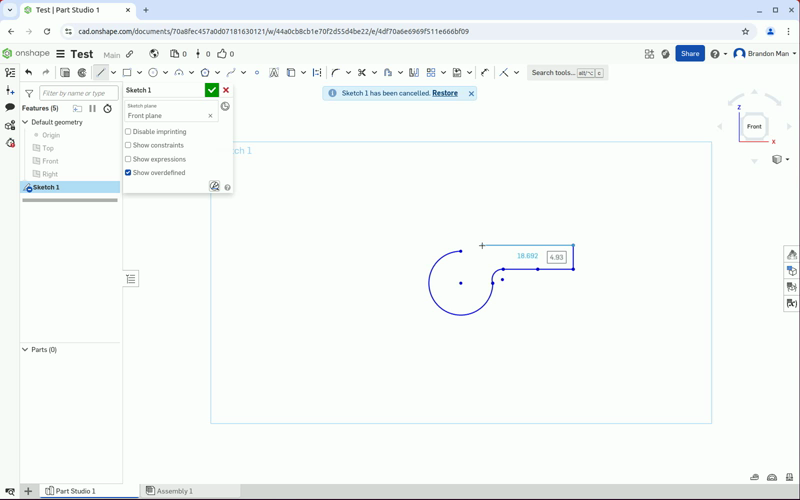
key_down(shift)
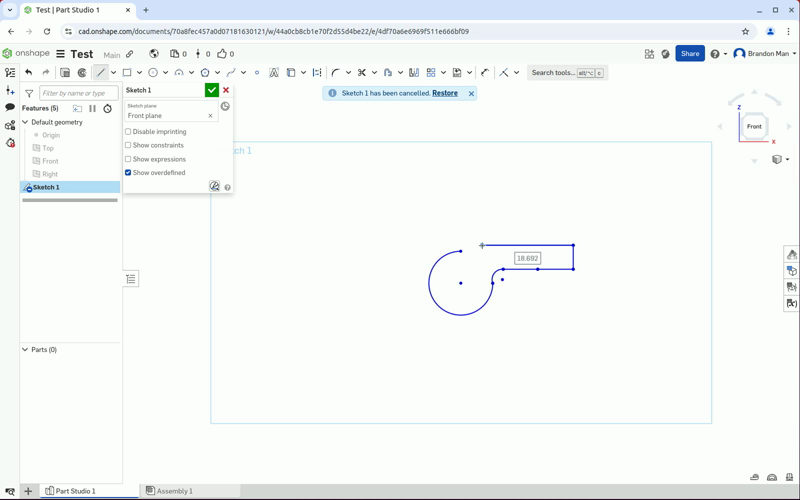
mouse_move(512, 245)
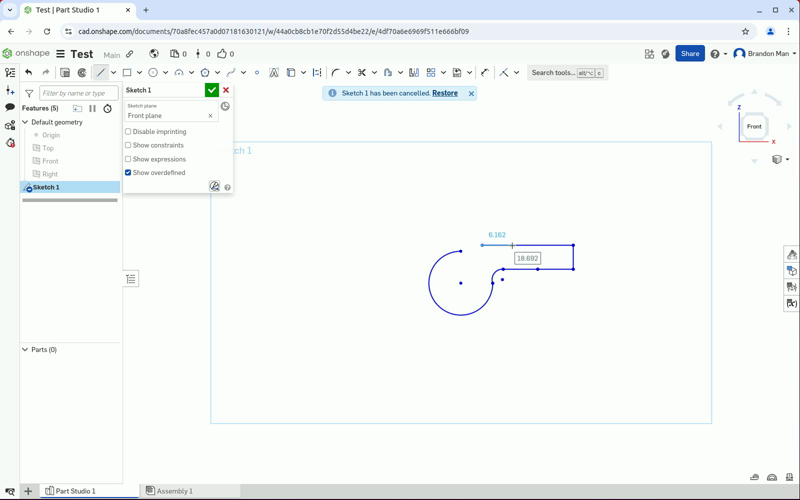
mouse_move(482, 251)
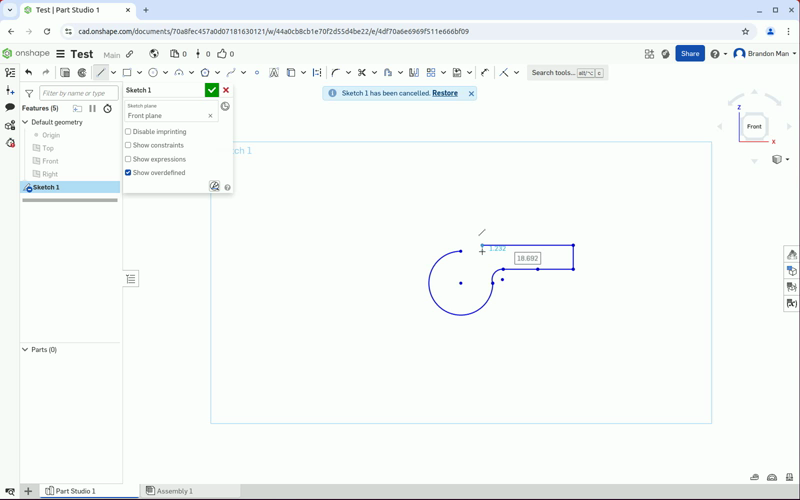
scroll(6)
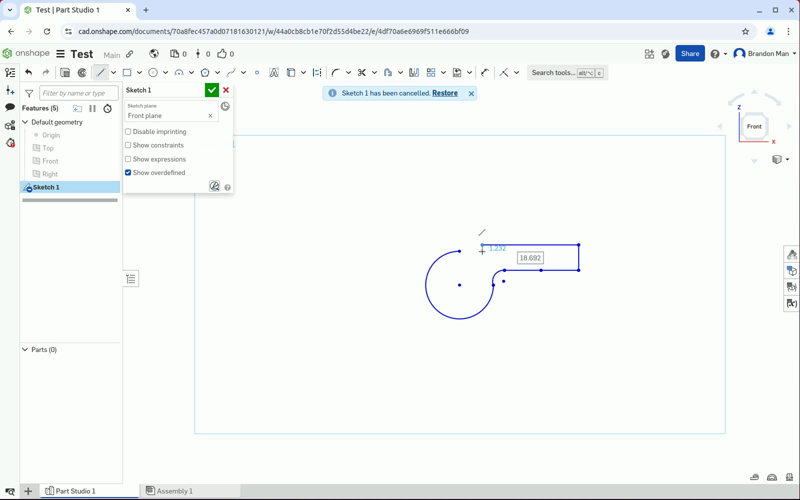
scroll(6)
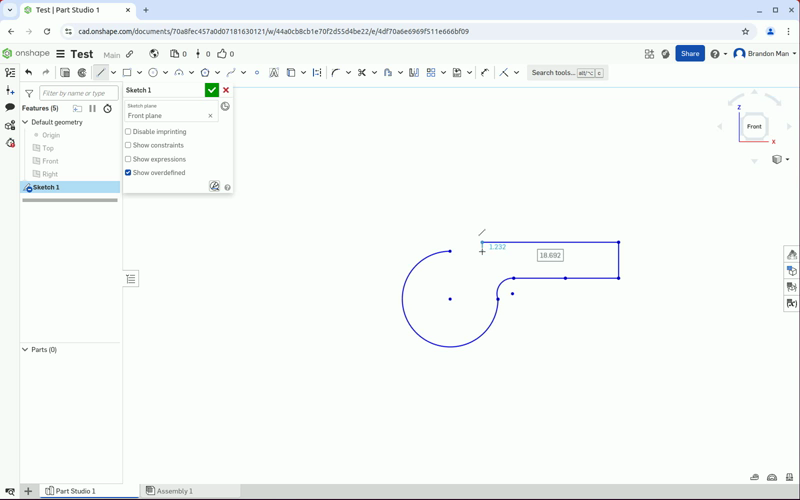
scroll(6)
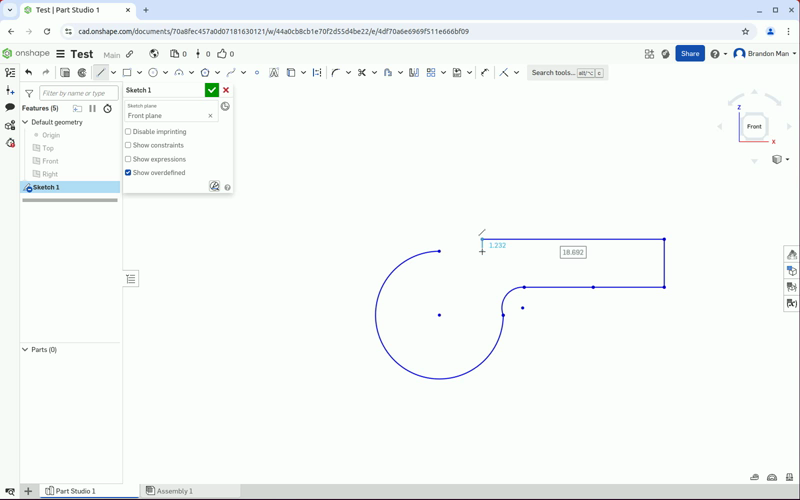
scroll(6)
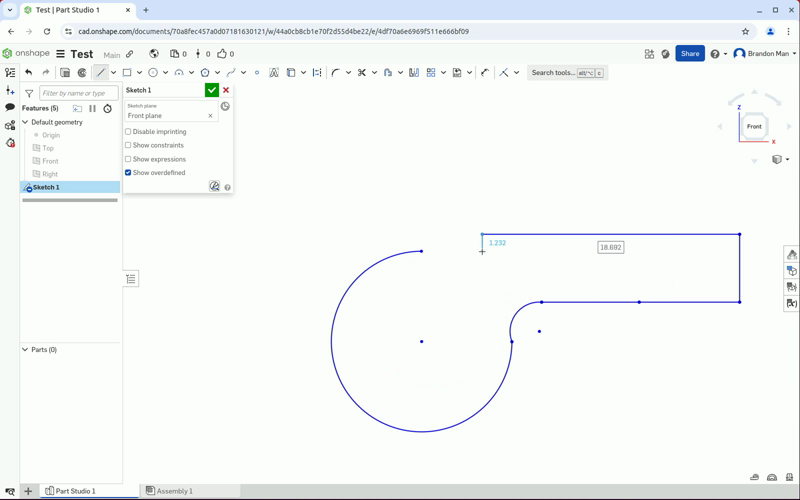
scroll(6)
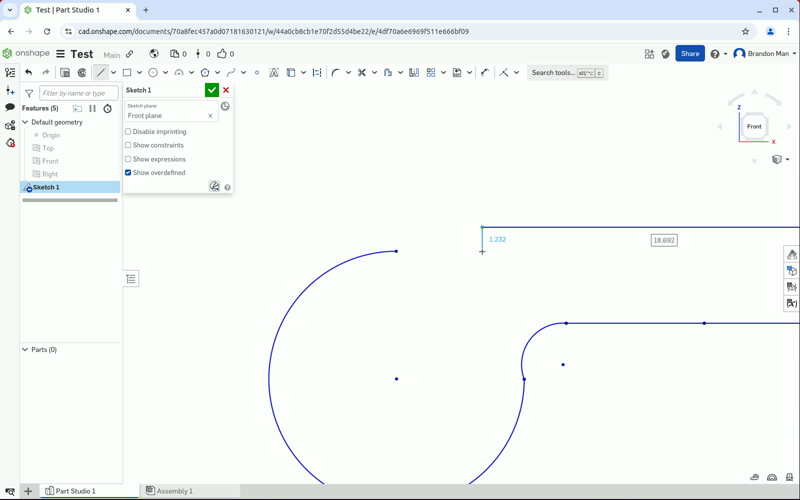
scroll(6)
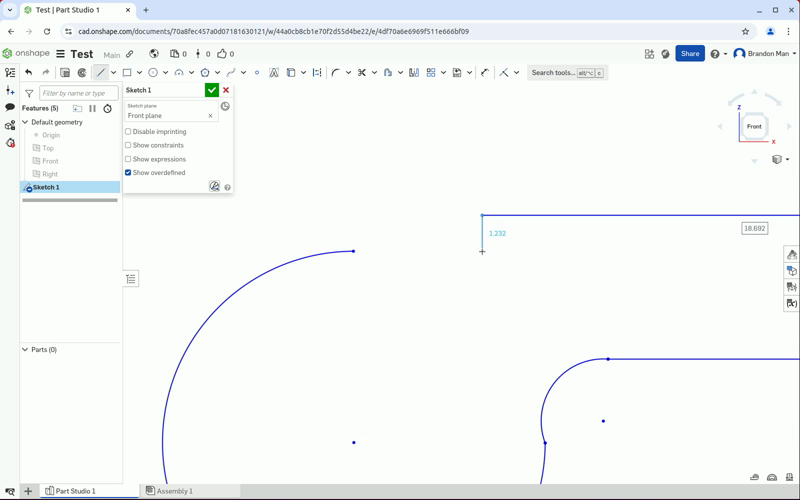
scroll(6)
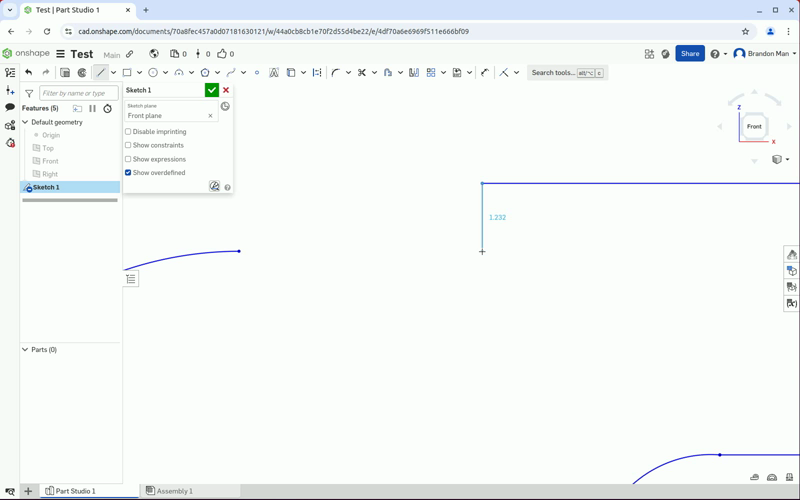
click(482, 251)
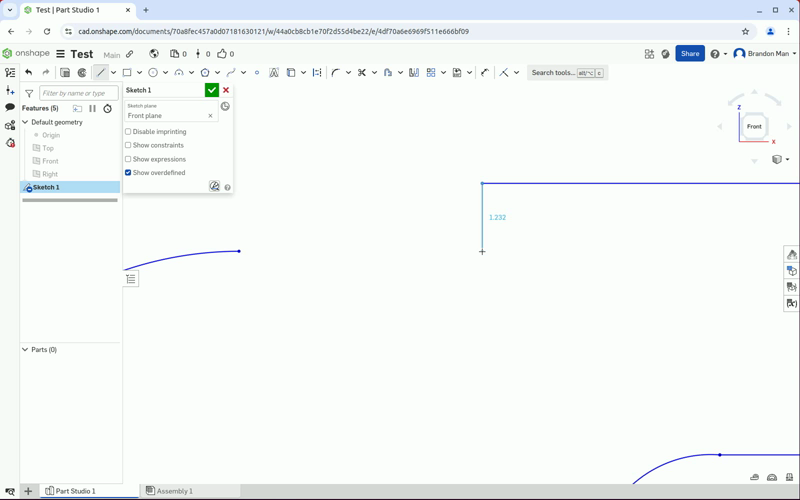
scroll(-6)
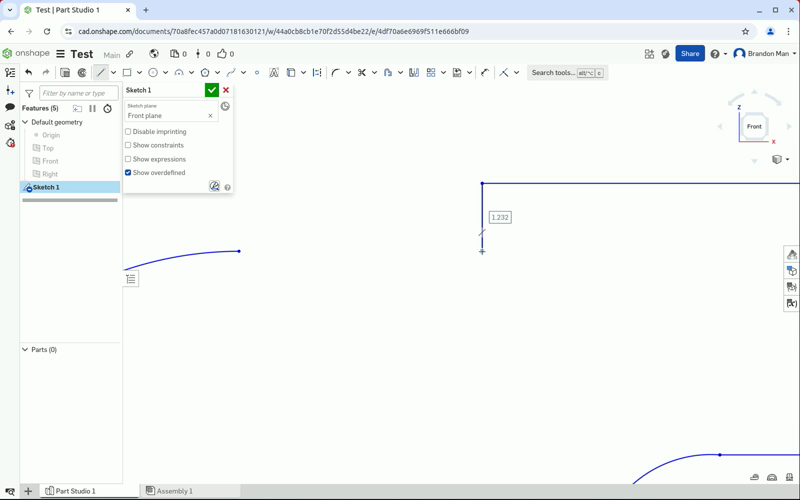
scroll(-6)
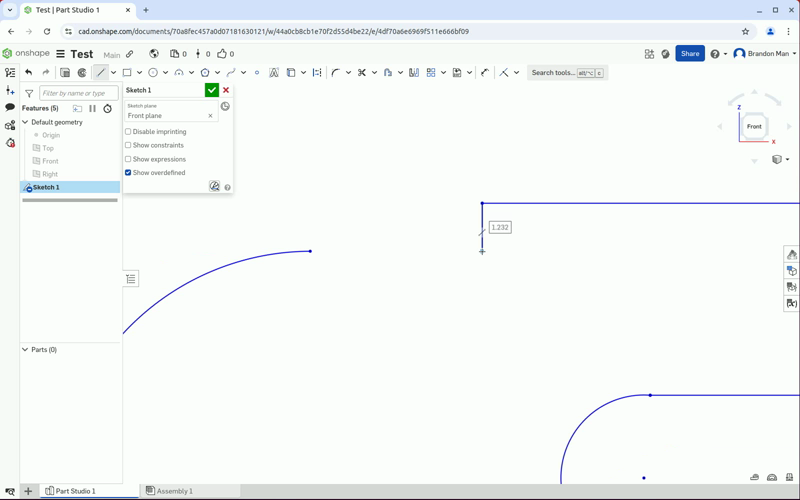
scroll(-6)
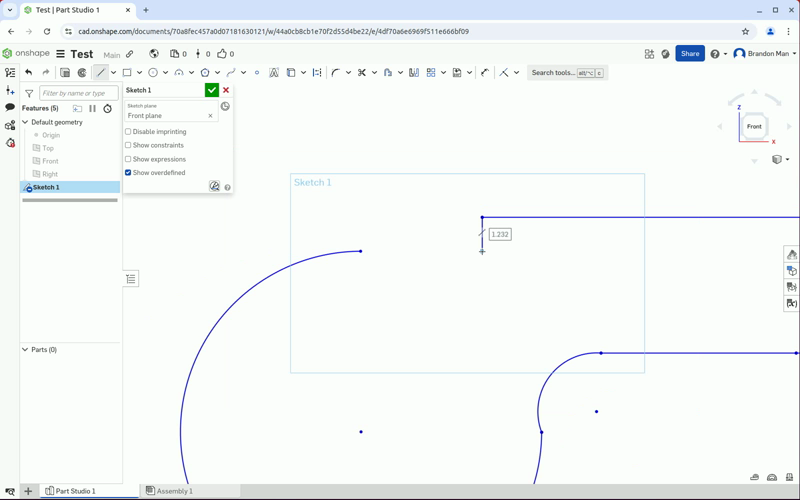
scroll(-6)
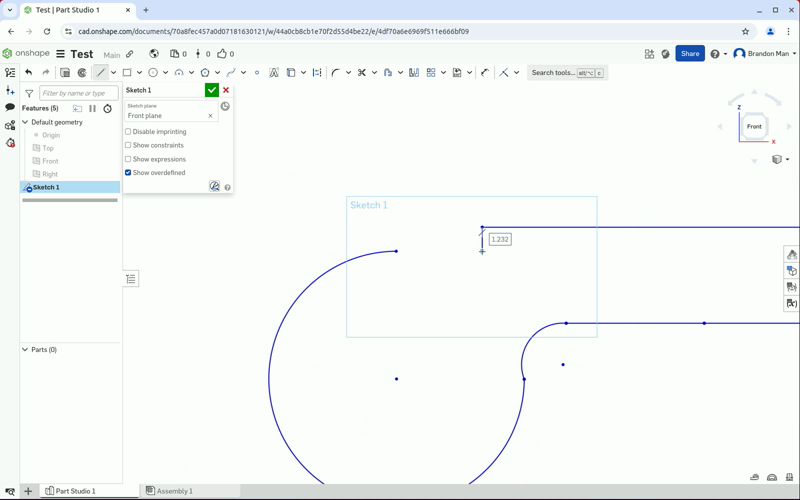
scroll(-6)
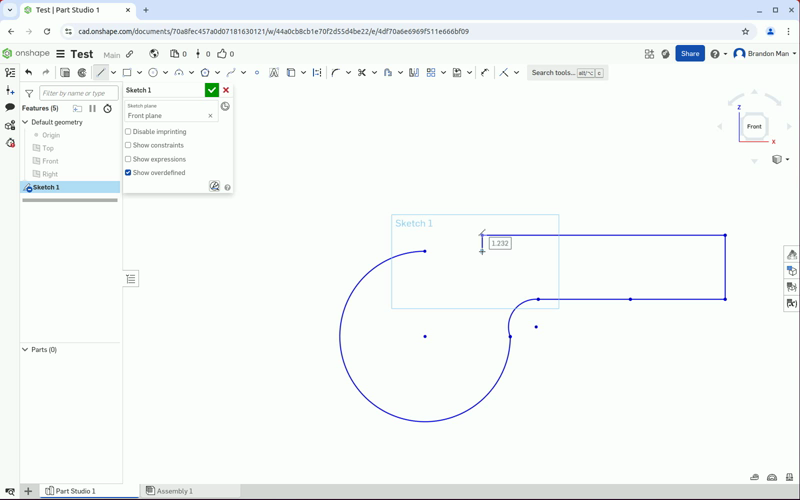
scroll(-6)
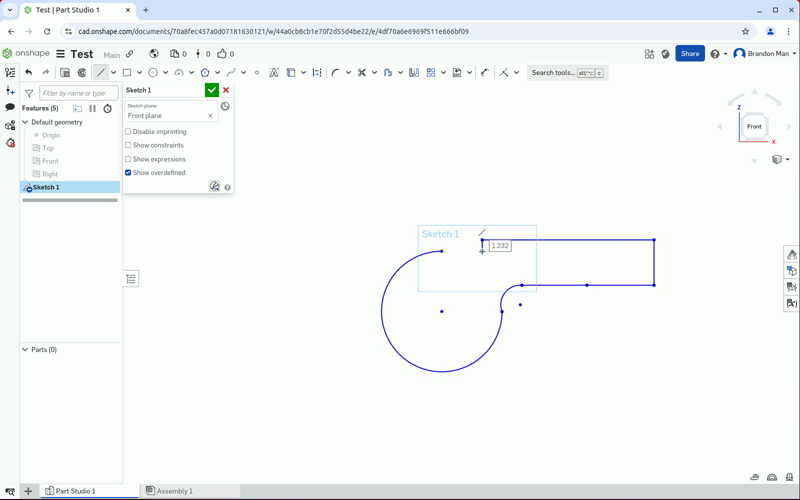
scroll(-6)
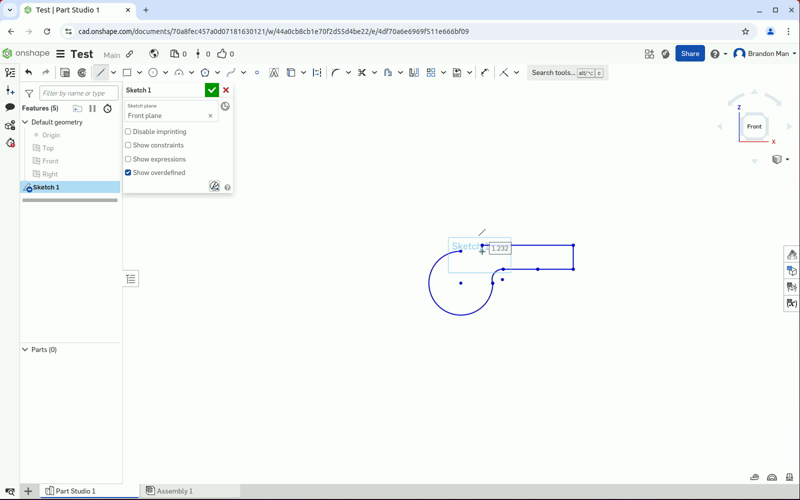
key_up(shift)
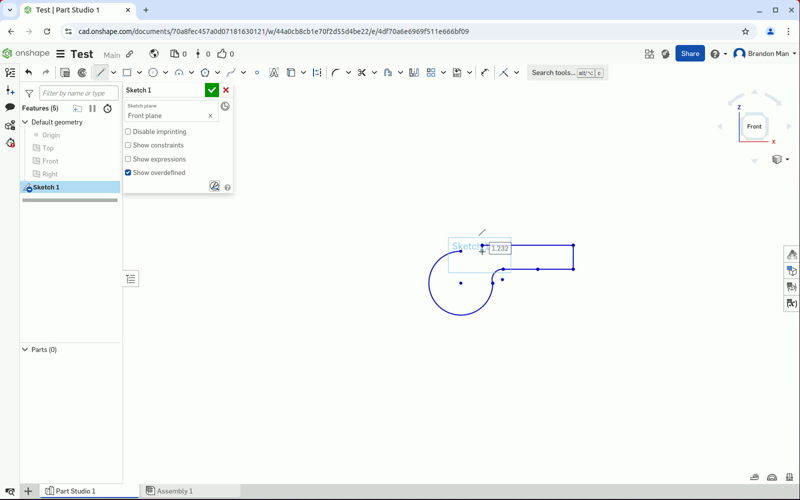
mouse_move(512, 251)
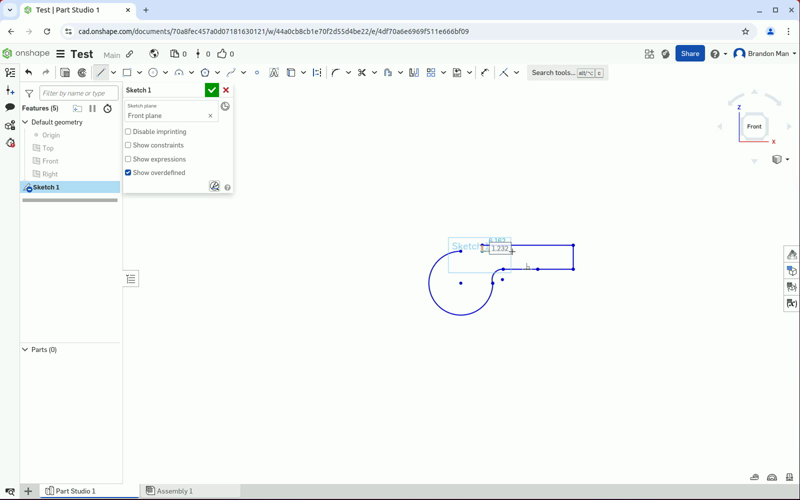
key_down(shift)
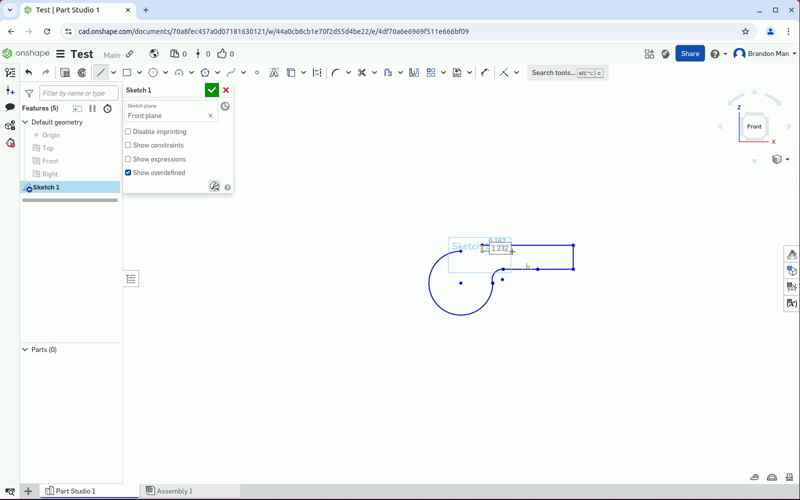
mouse_move(460, 251)
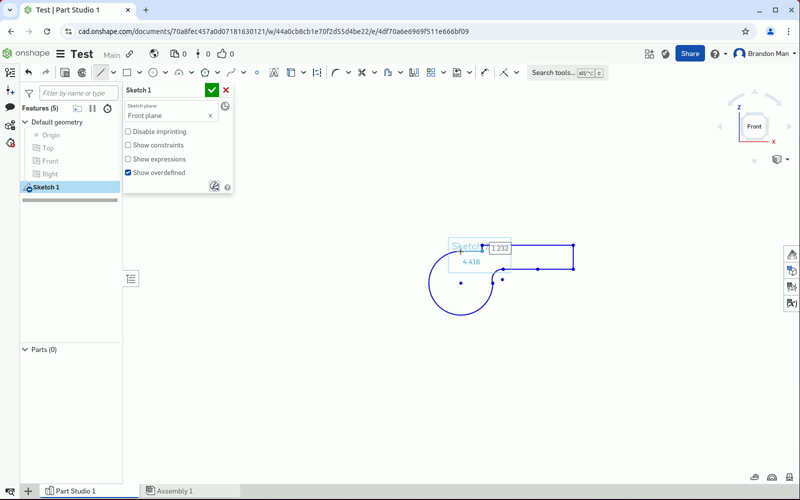
key_up(shift)
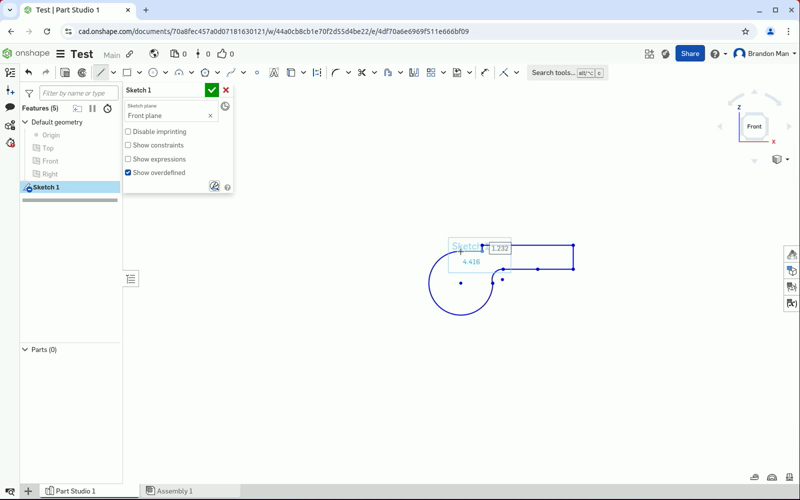
click(460, 251)
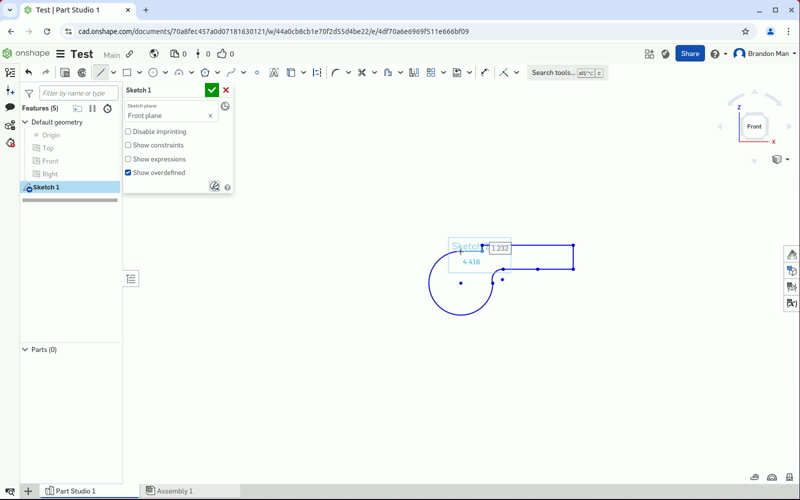
key(esc)
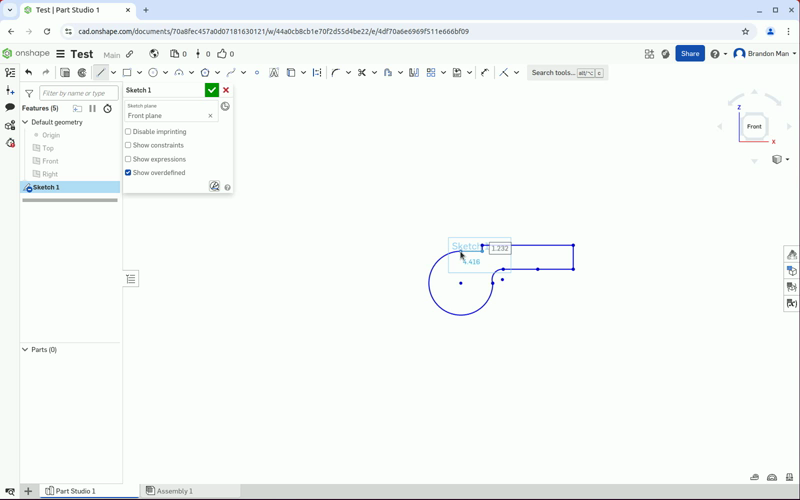
key(c)
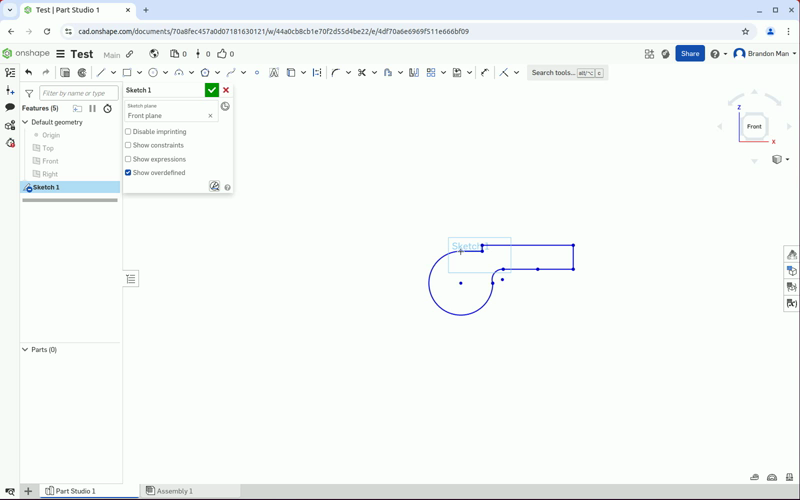
key_down(shift)
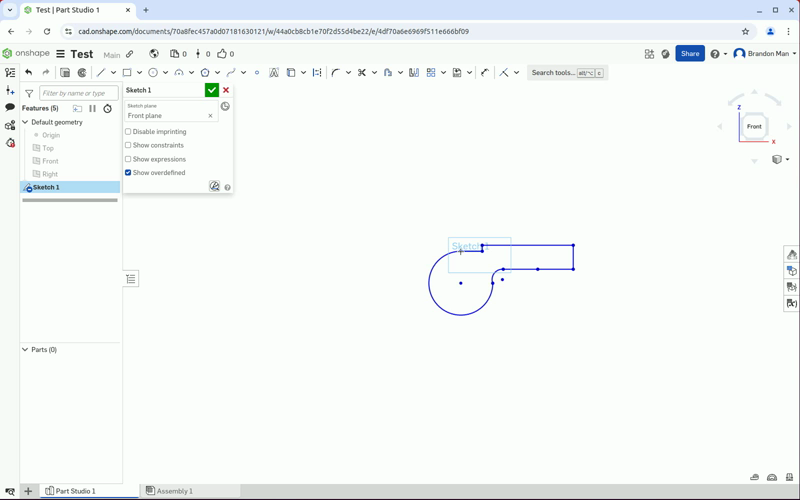
mouse_move(460, 283)
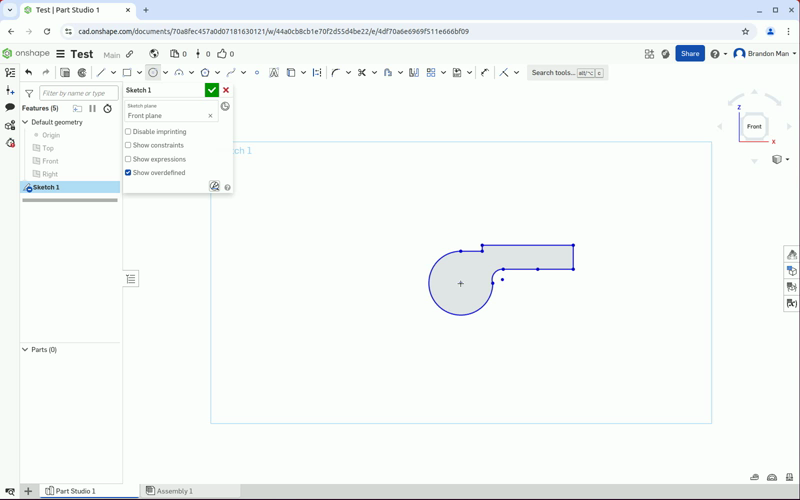
click(460, 283)
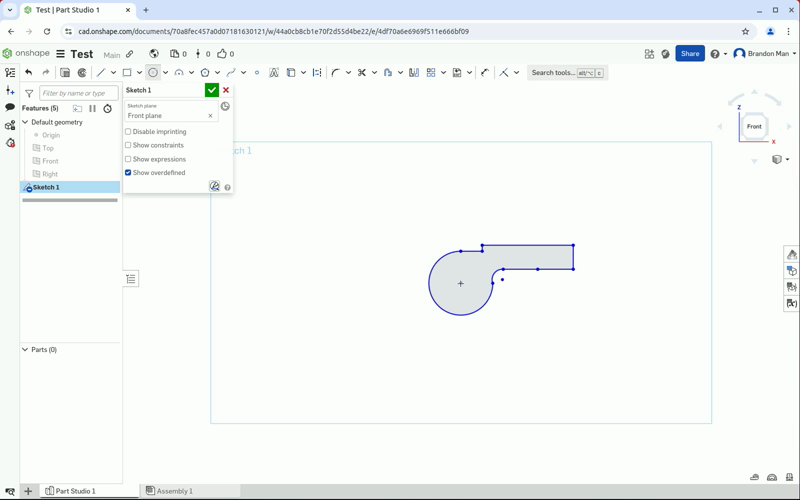
key_up(shift)
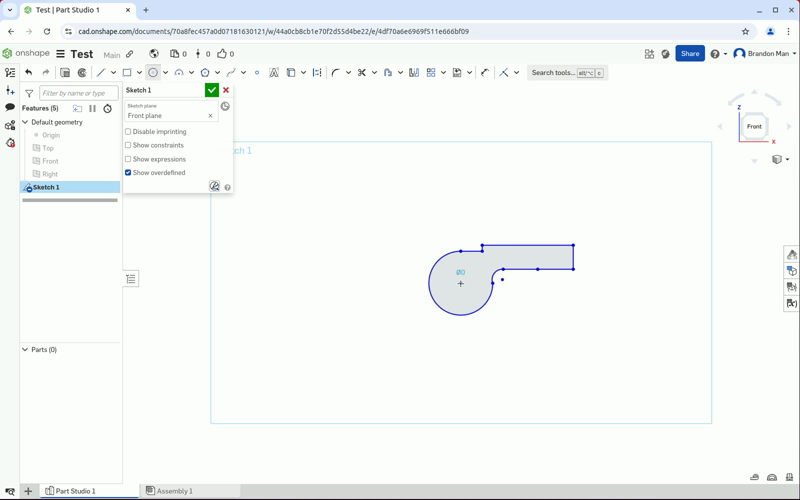
mouse_move(482, 283)
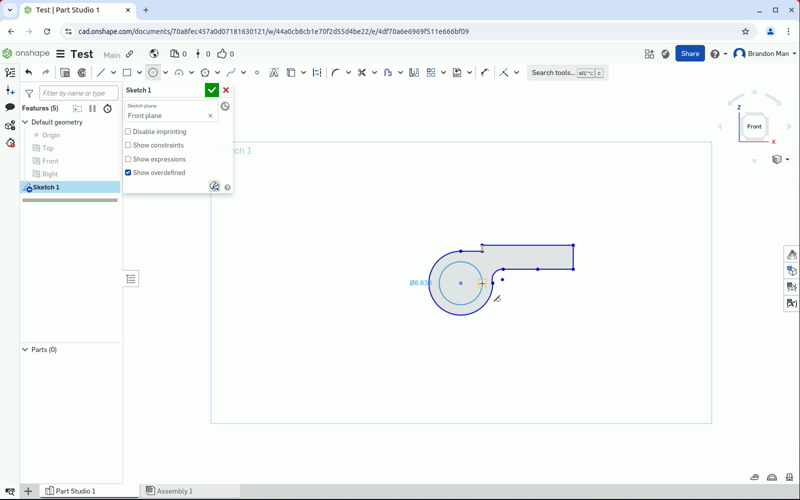
click(482, 283)
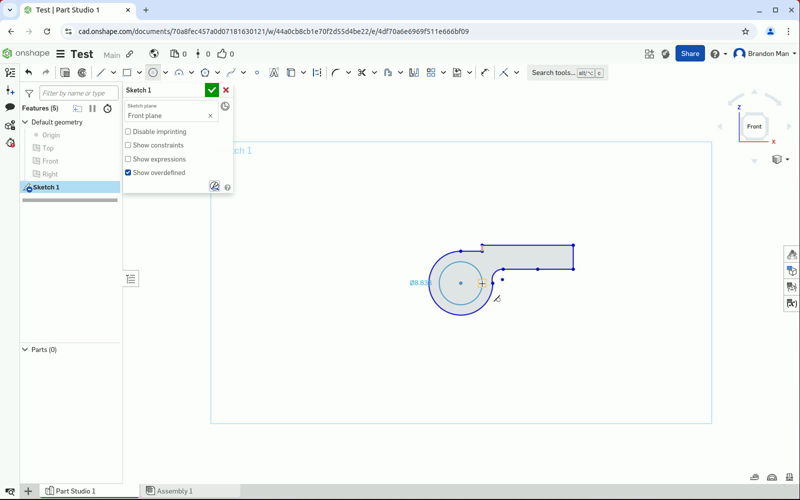
key(esc)
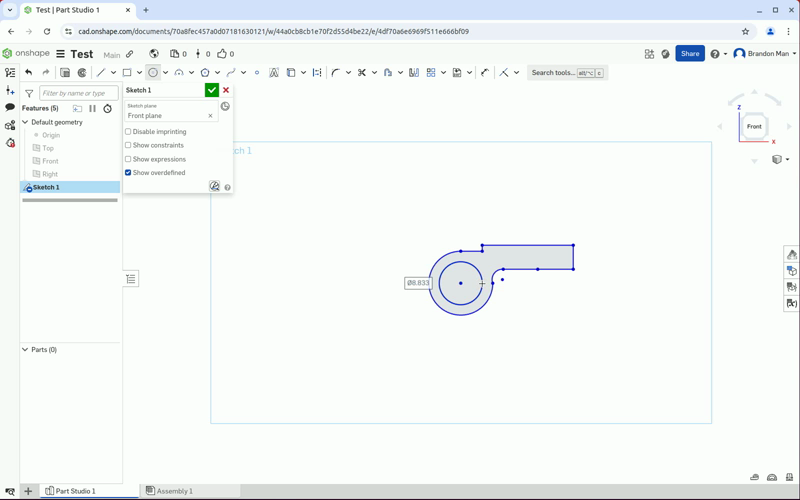
mouse_move(556, 264)
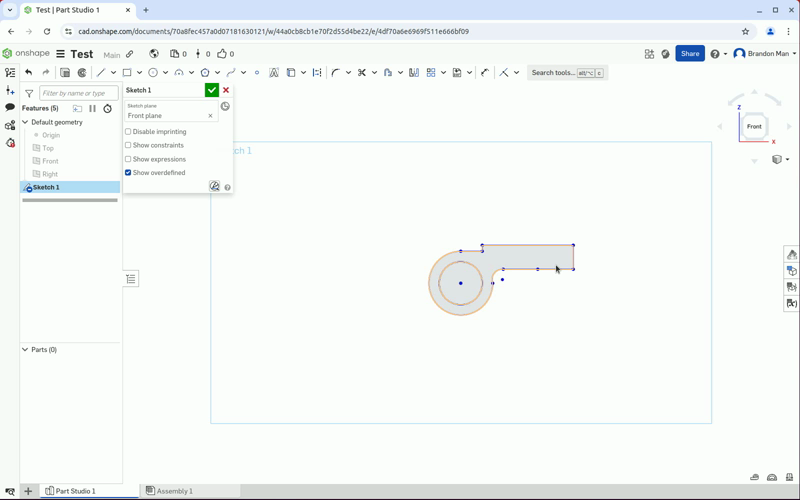
click(556, 264)
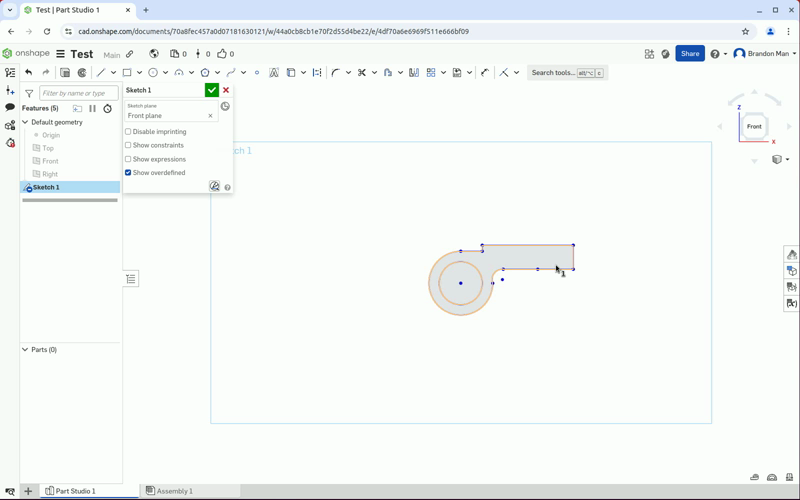
mouse_move(73, 352)
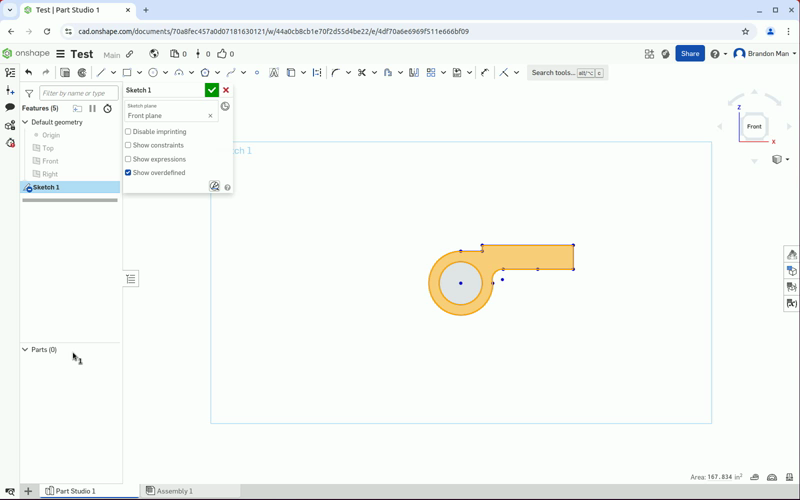
key(shift+y)
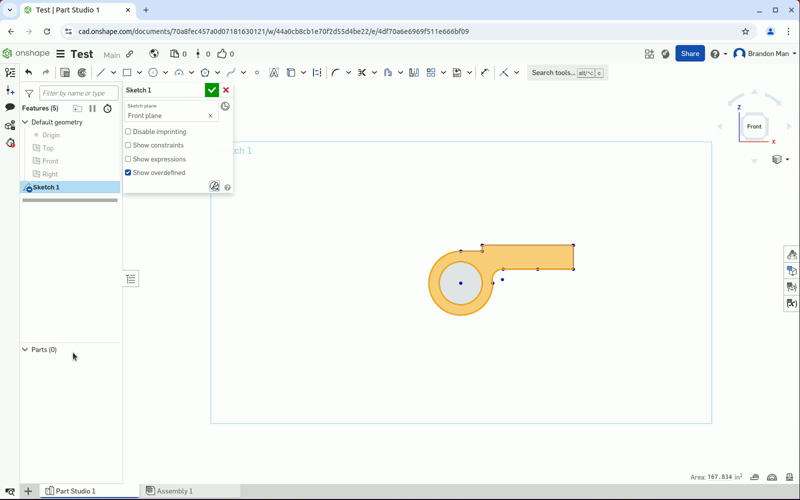
key(shift+e)
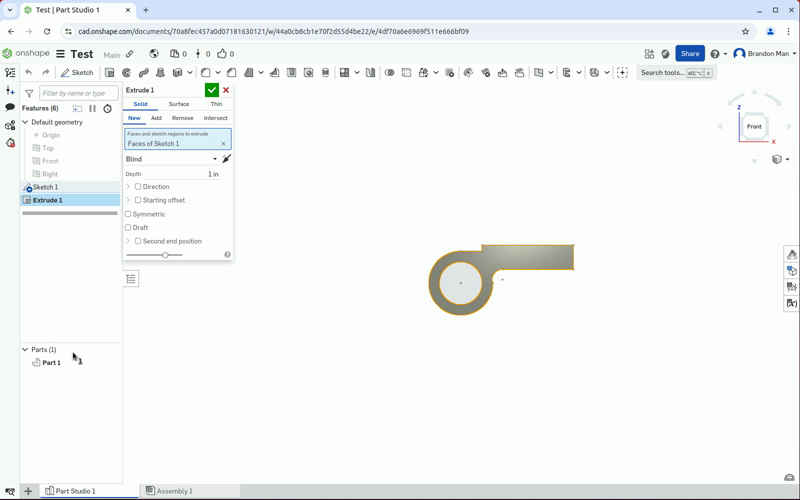
mouse_move(143, 106)
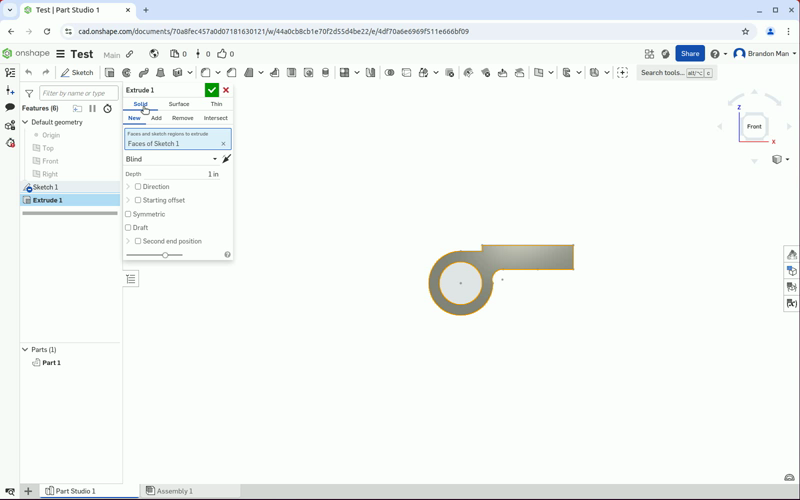
click(143, 106)
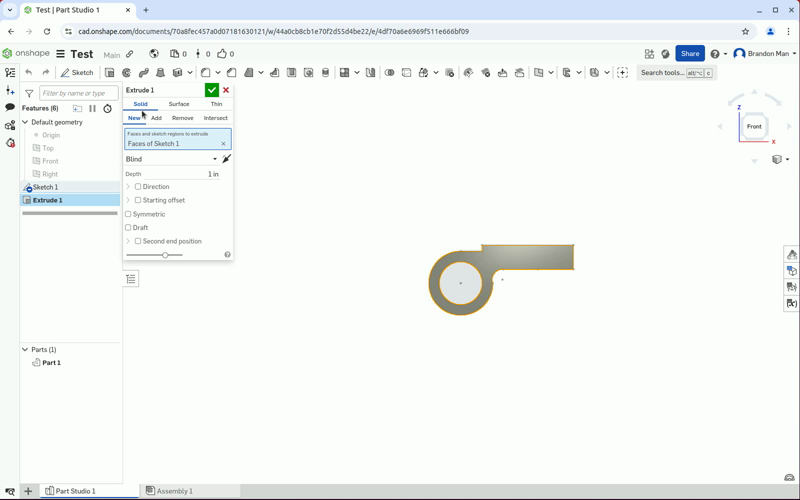
mouse_move(137, 120)
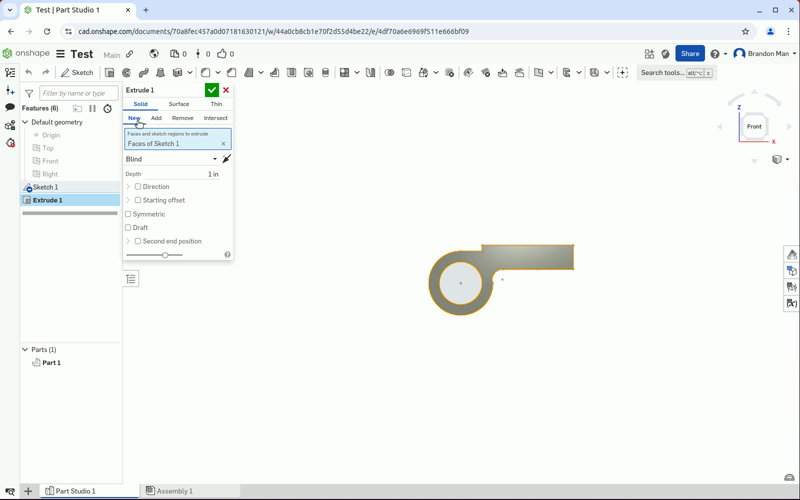
click(137, 120)
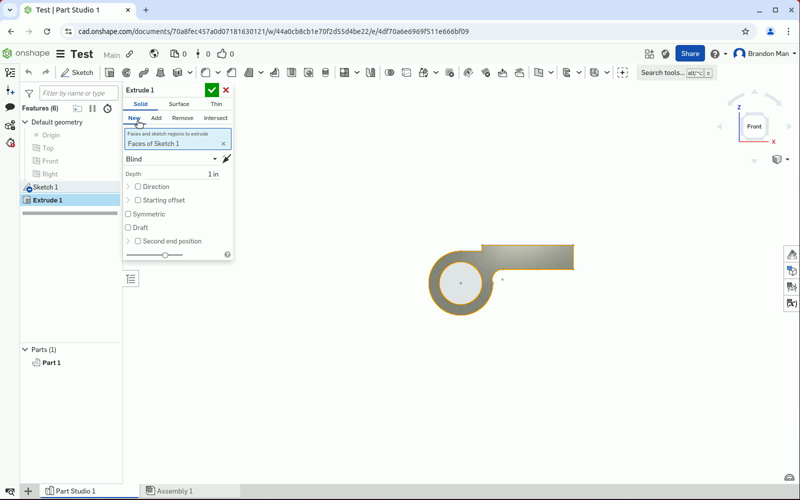
key(tab, 4)
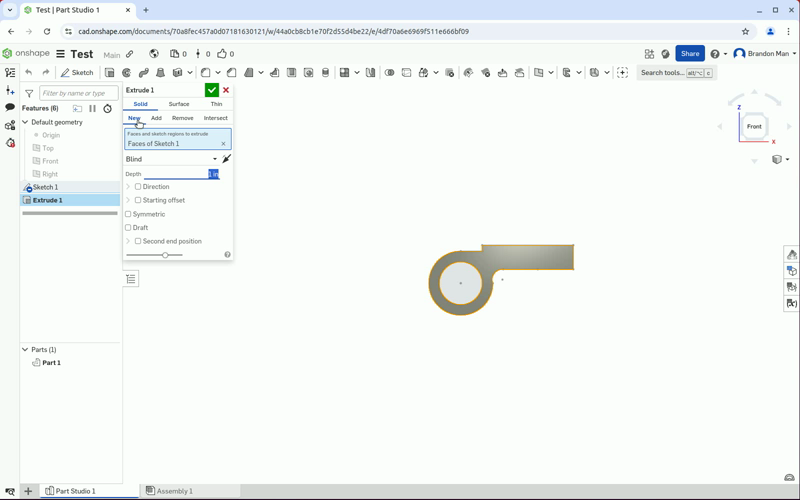
text(-14.924)
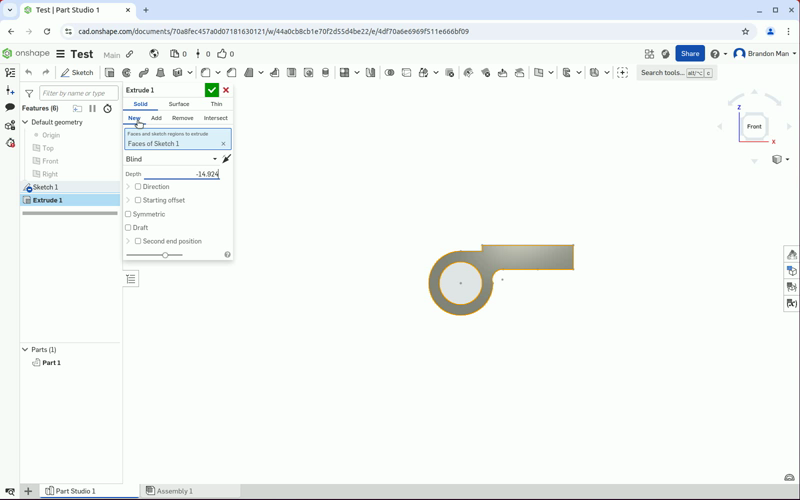
key(tab, 3)
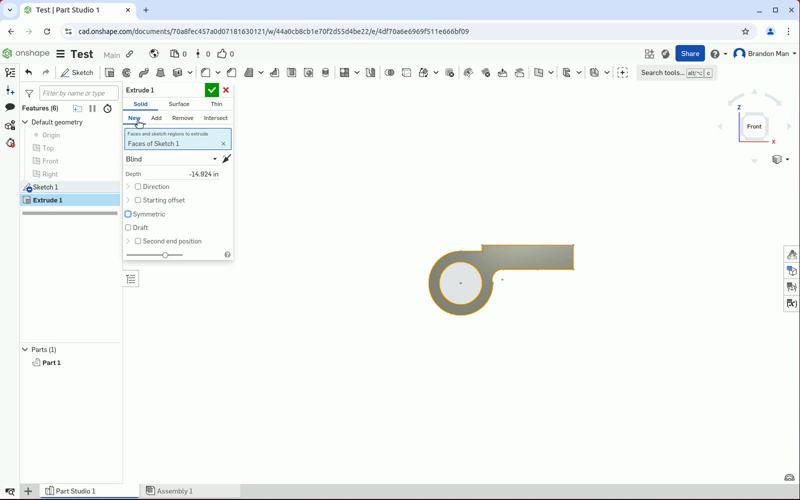
key(space)
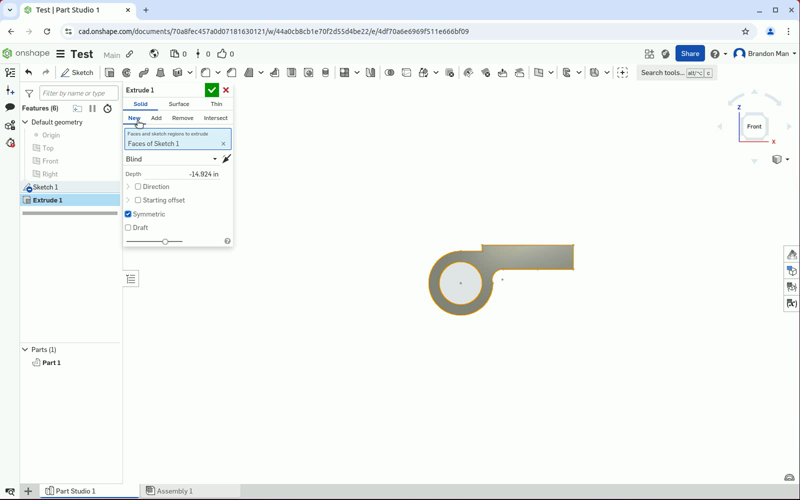
key(enter)
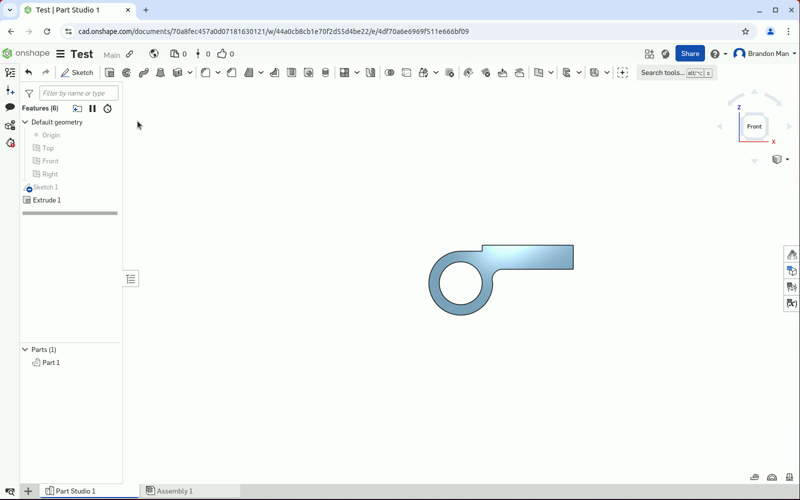
key(shift+h)
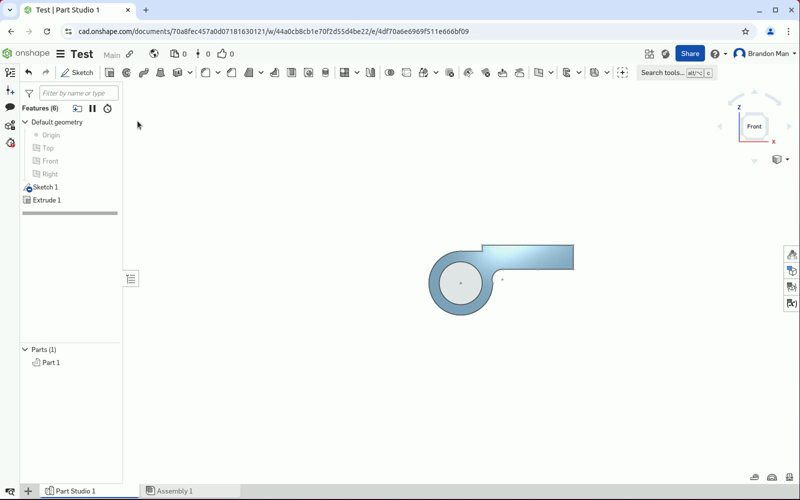
key(shift+h)
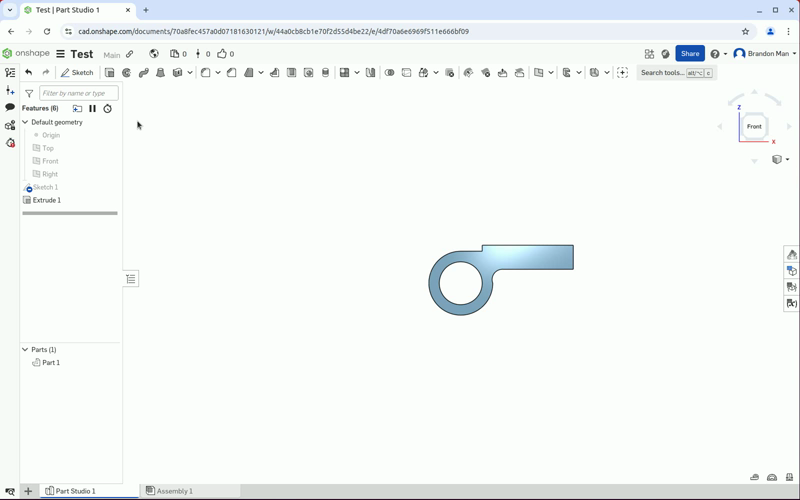
mouse_move(73, 189)
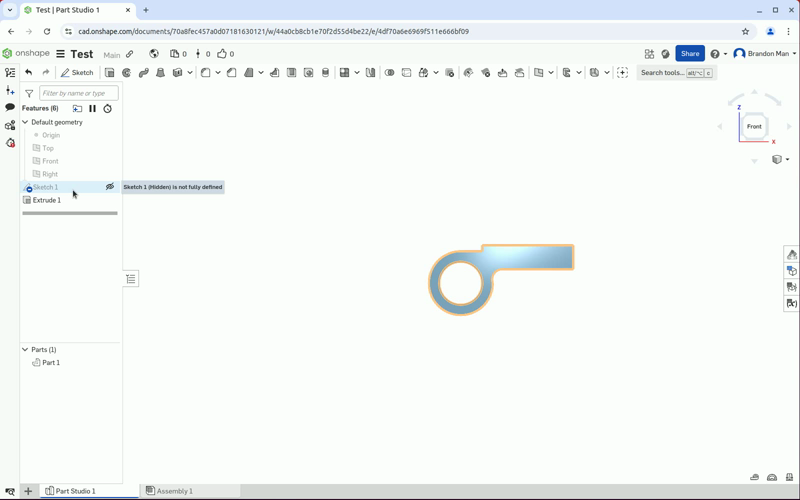
click(73, 189)
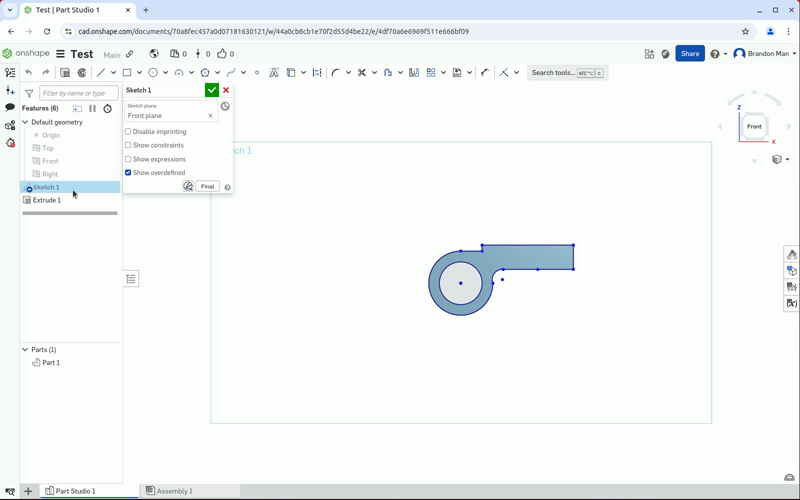
mouse_move(229, 92)
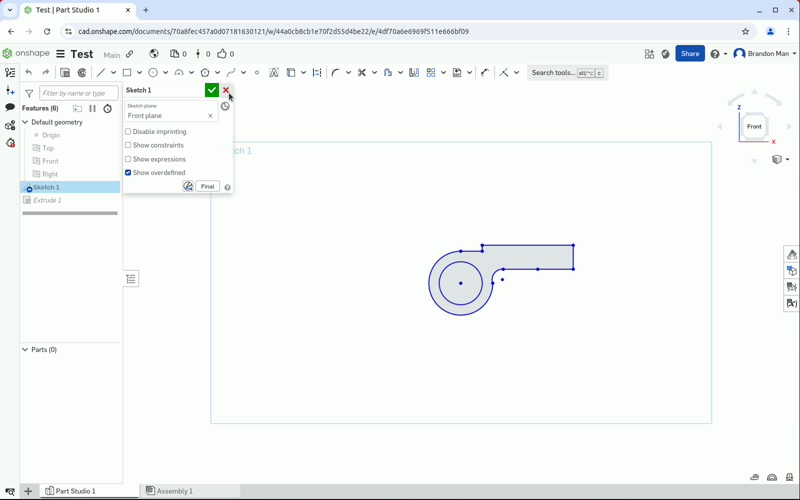
click(229, 92)
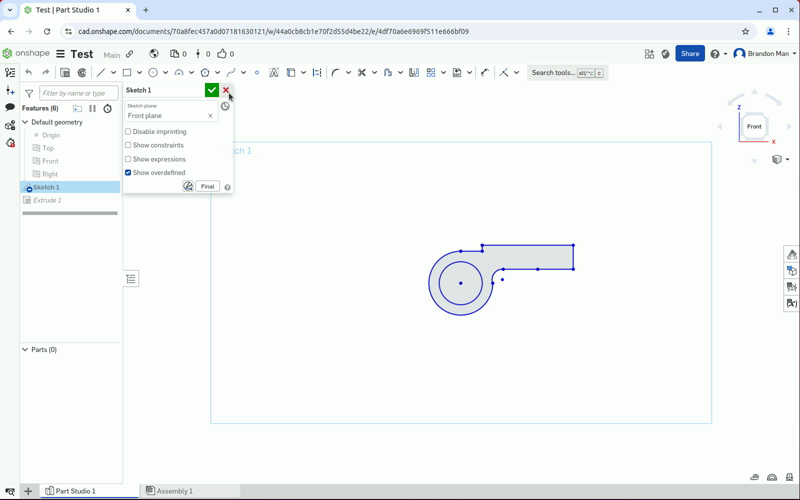
key(shift+s)
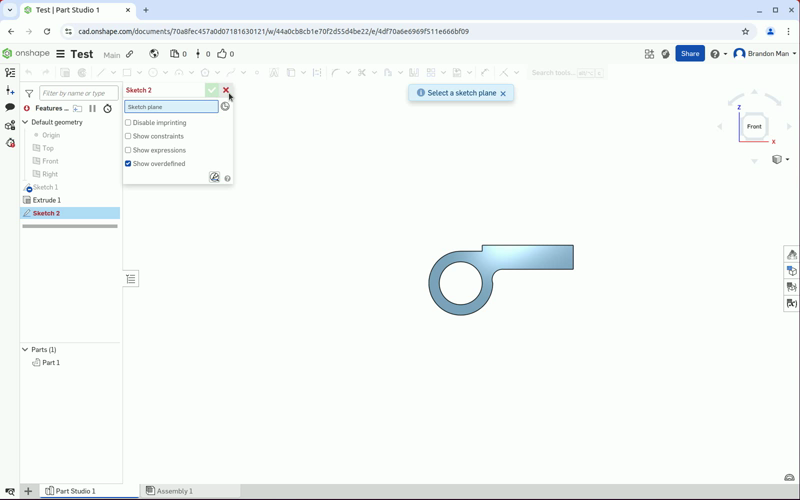
mouse_move(73, 163)
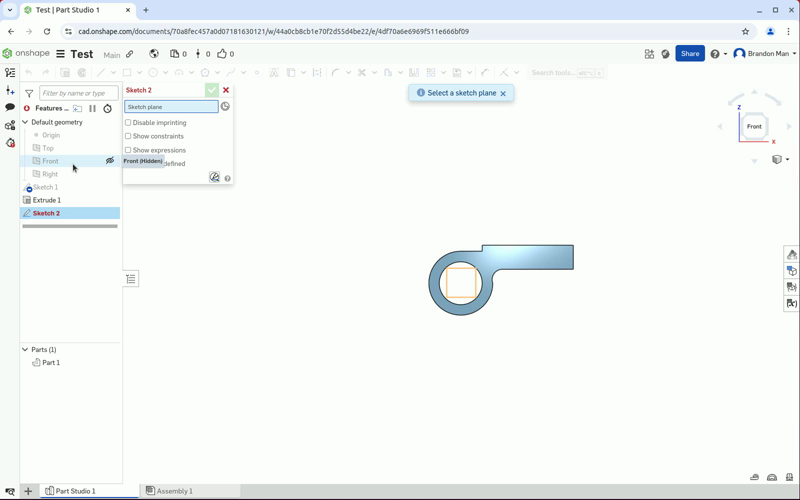
click(73, 163)
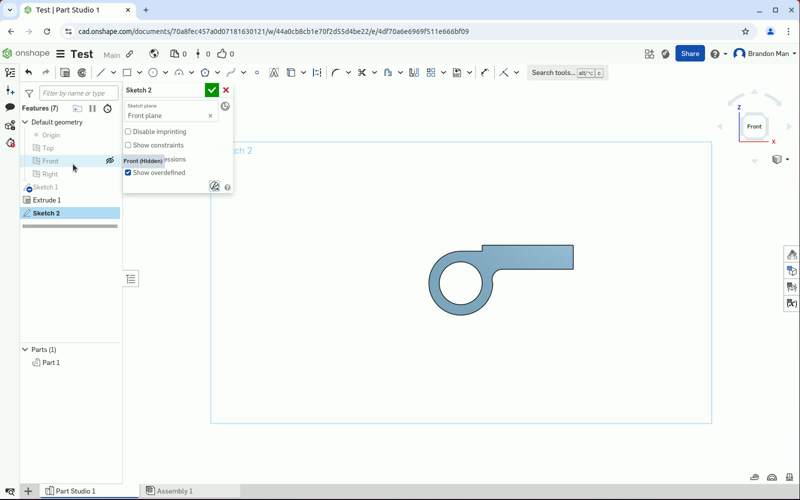
mouse_move(73, 352)
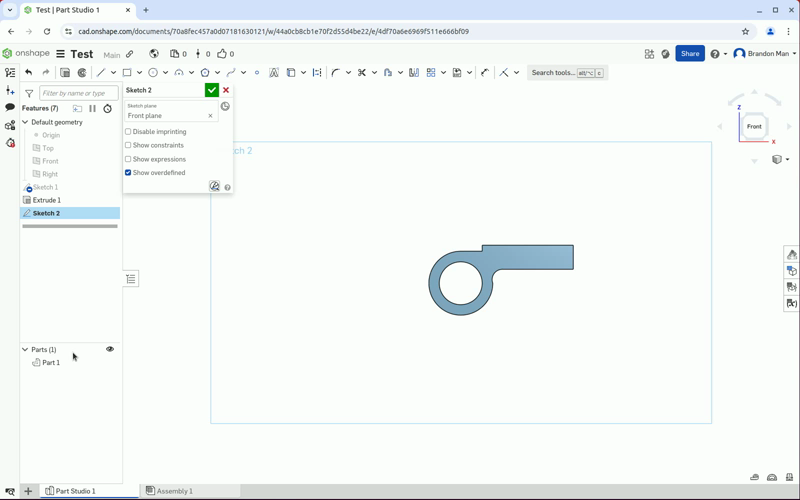
key(y)
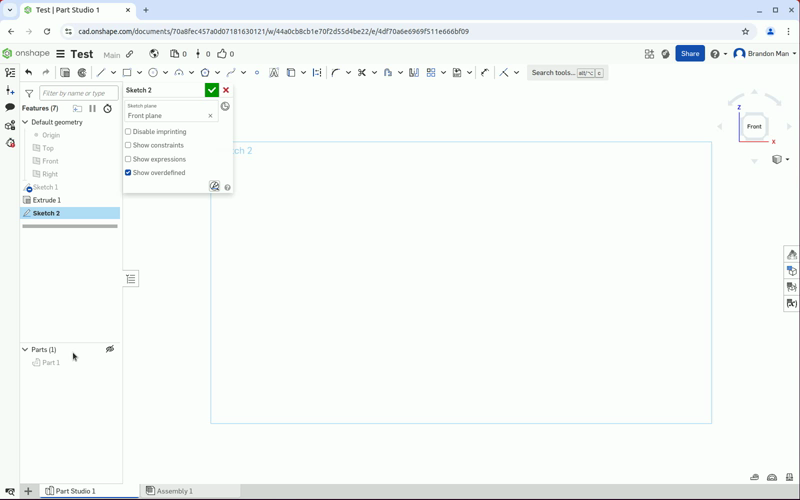
key(l)
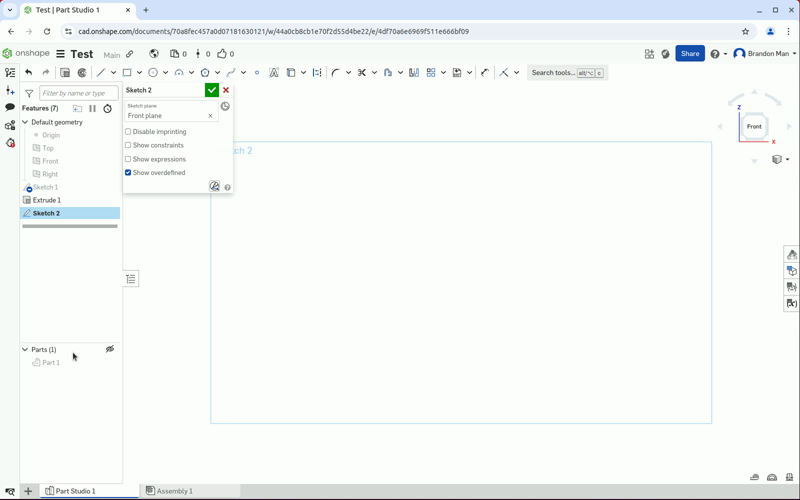
key_down(shift)
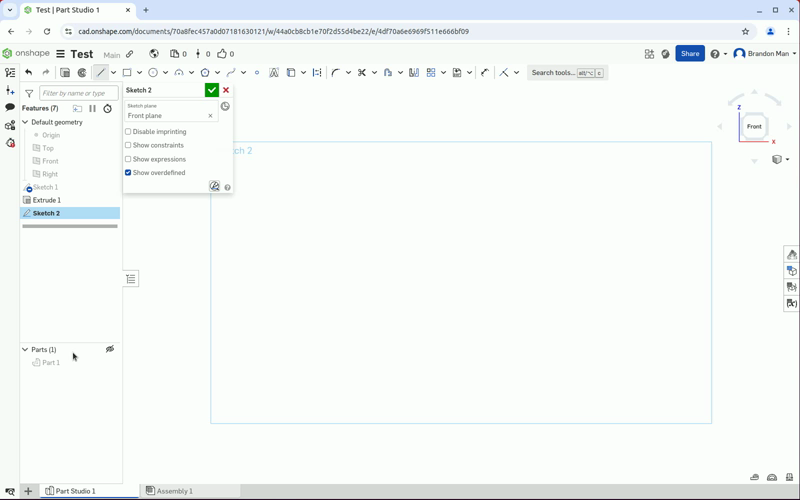
mouse_move(479, 309)
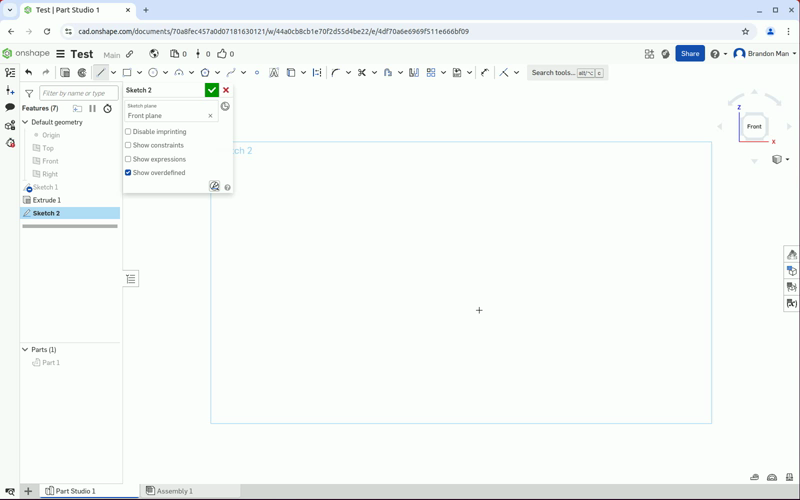
click(479, 309)
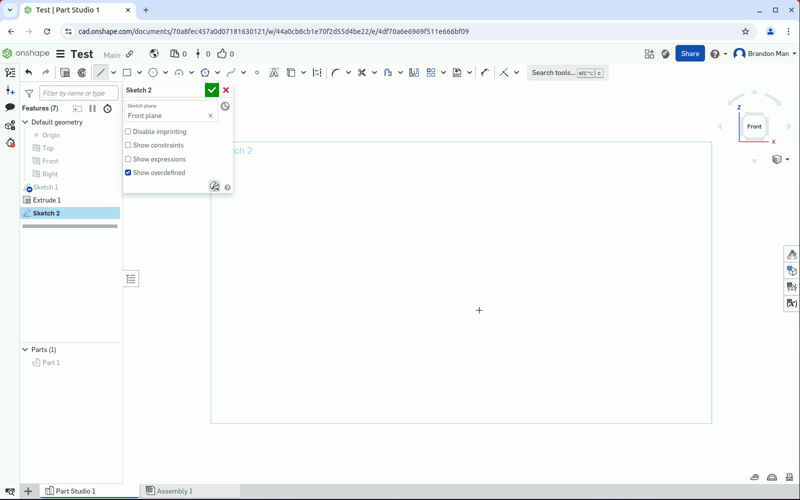
key_up(shift)
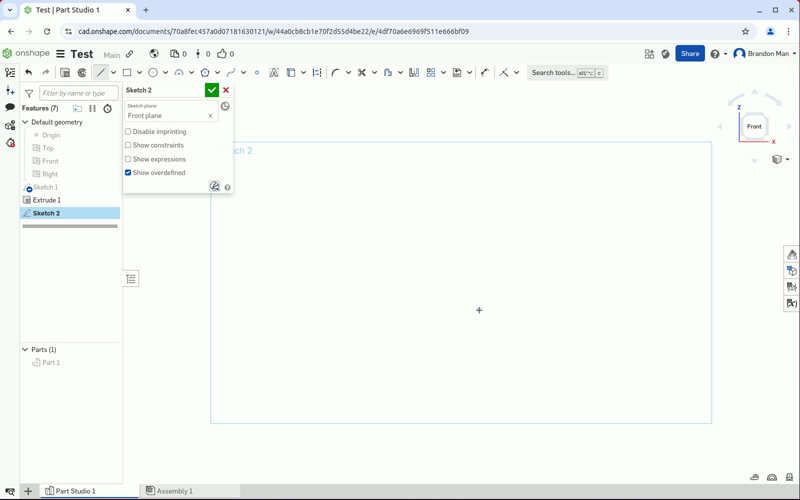
key_down(shift)
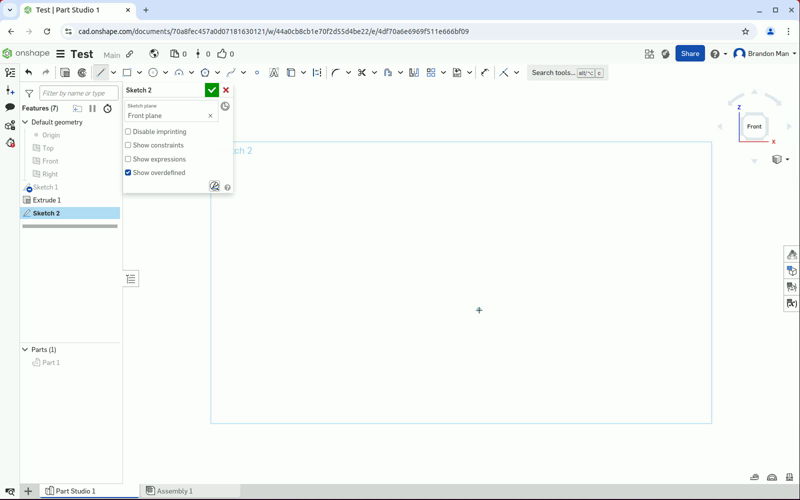
mouse_move(538, 268)
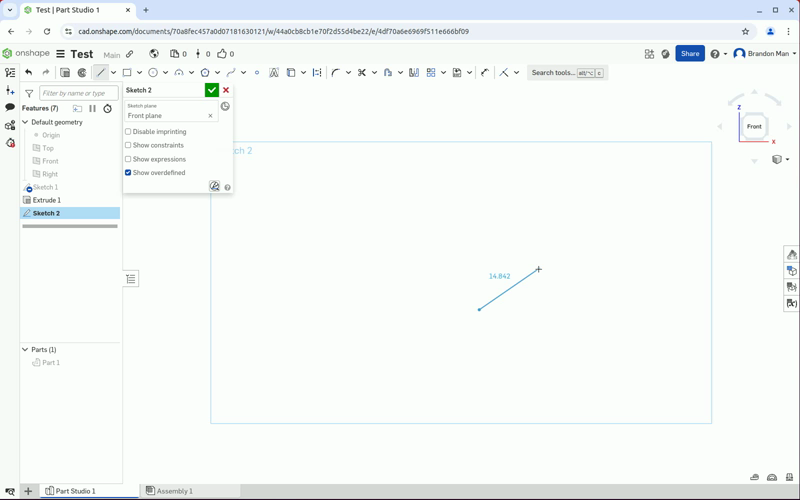
click(538, 268)
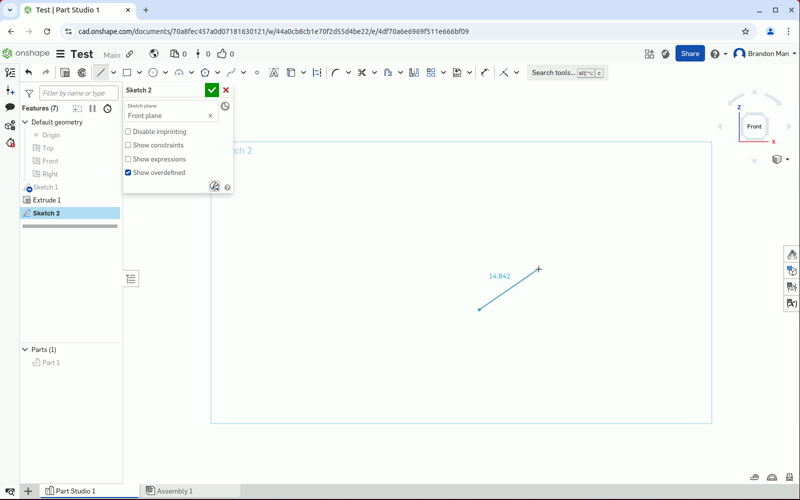
key_up(shift)
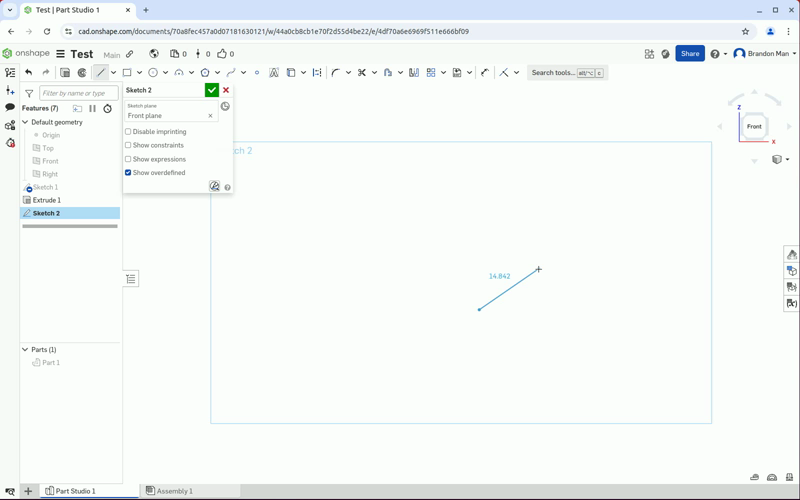
key_down(shift)
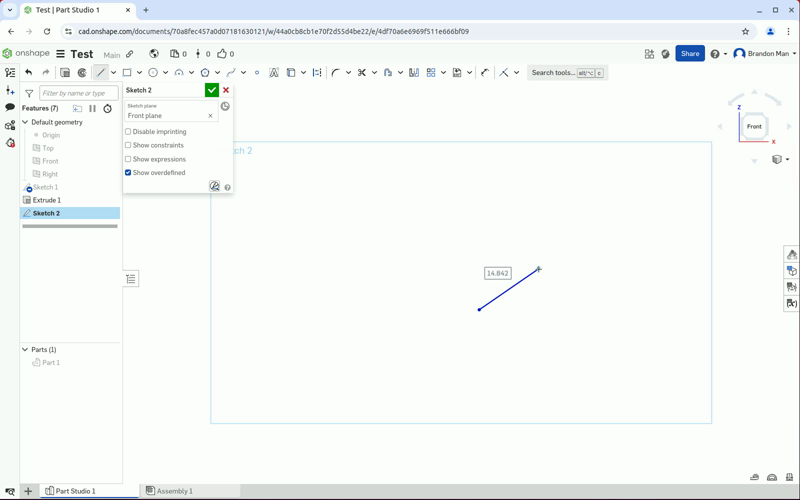
mouse_move(568, 268)
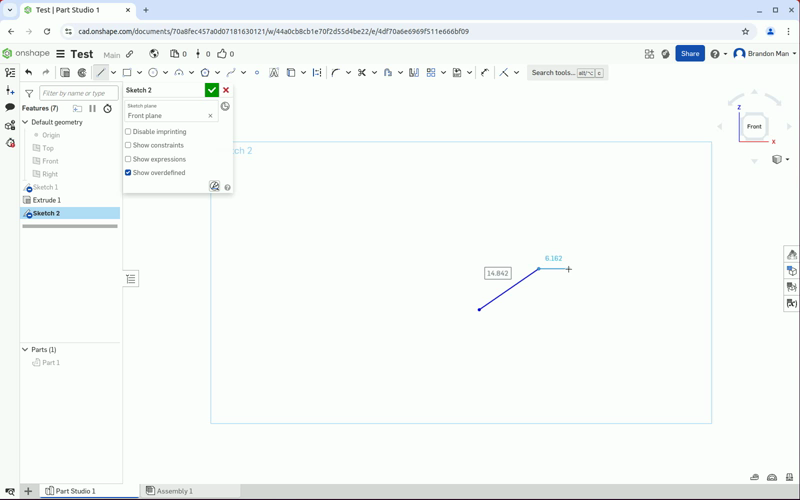
mouse_move(503, 268)
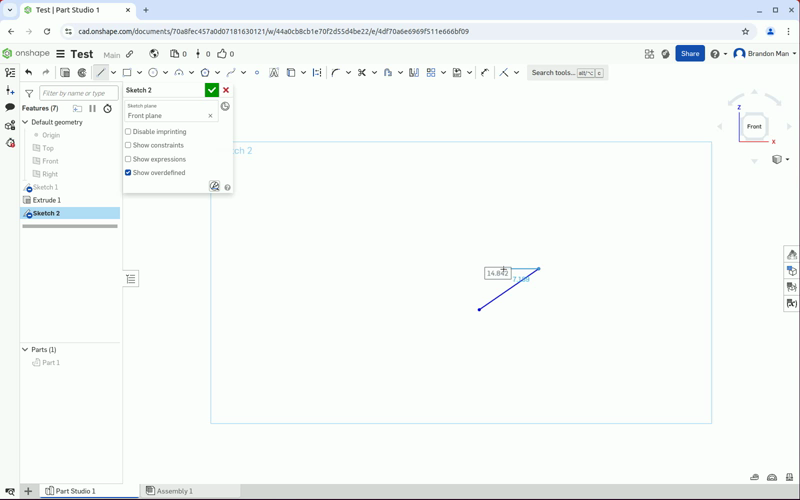
click(503, 268)
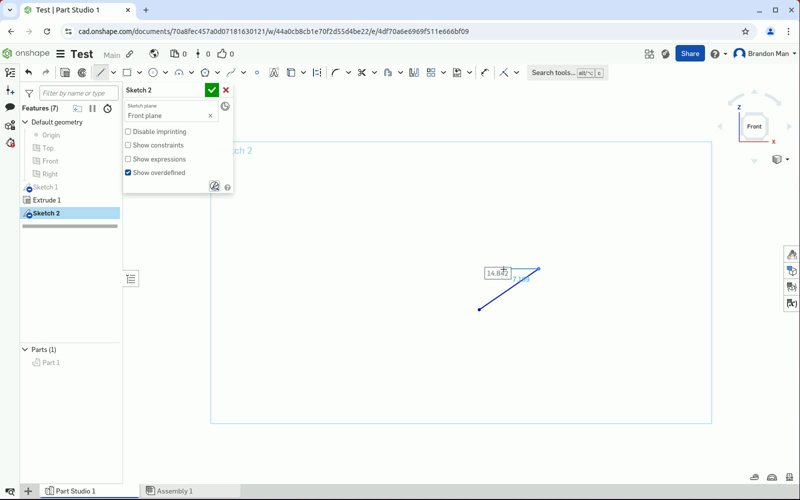
key_up(shift)
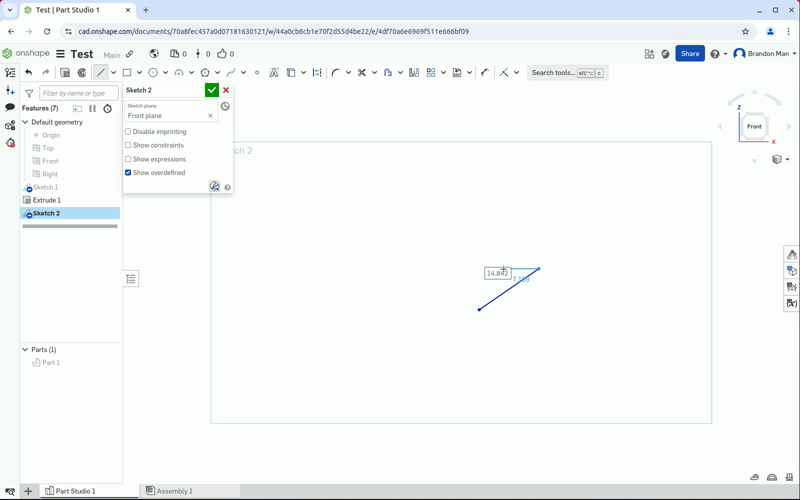
key(esc)
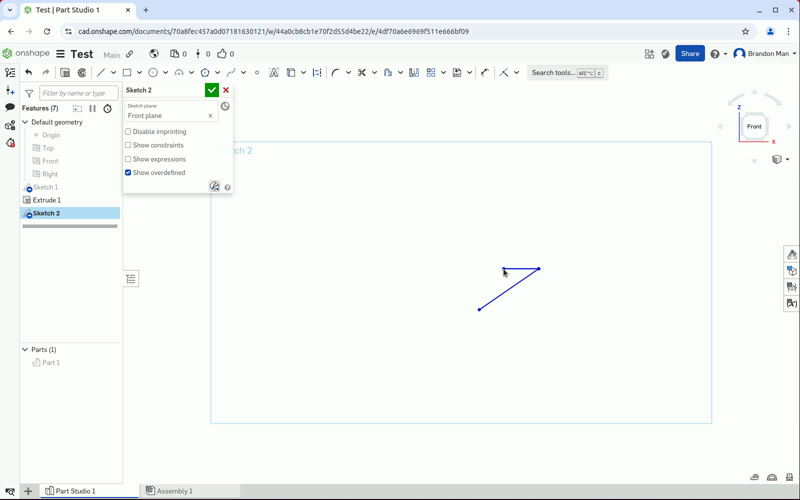
key(a)
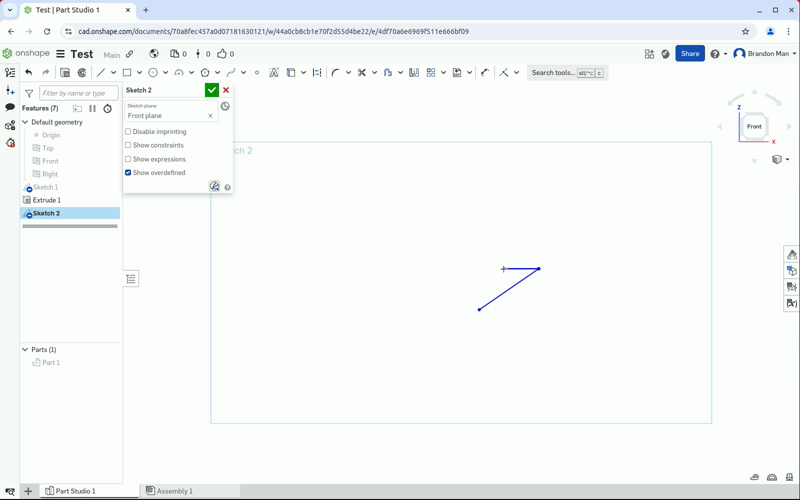
mouse_move(503, 268)
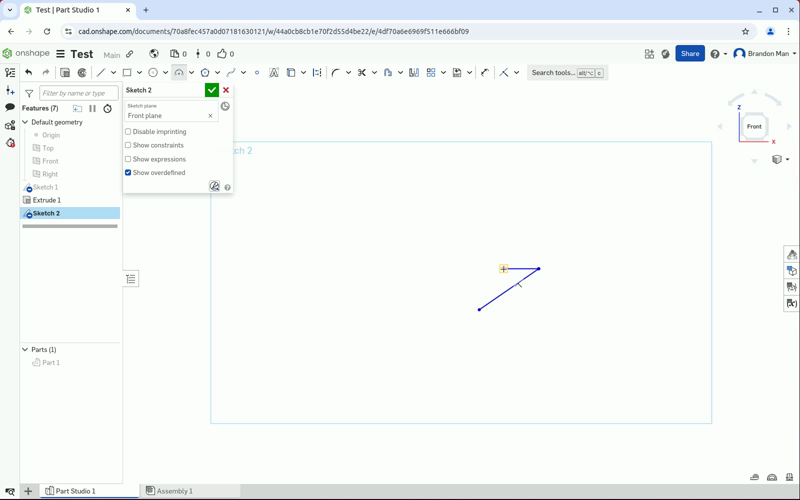
click(503, 268)
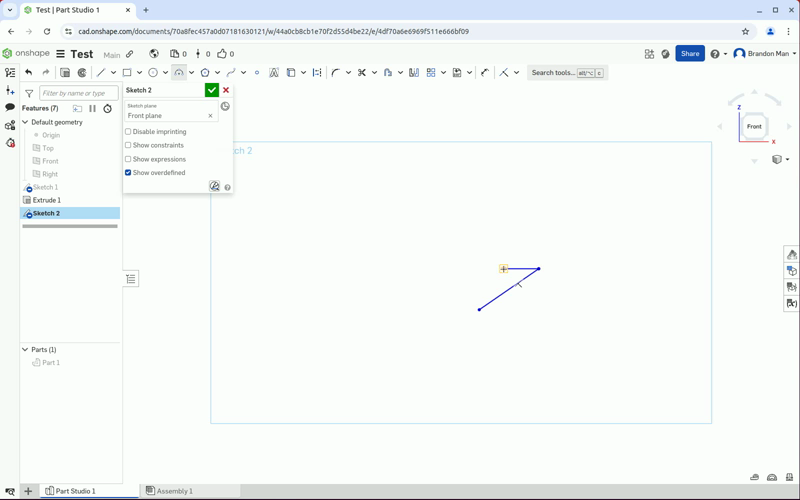
key_down(shift)
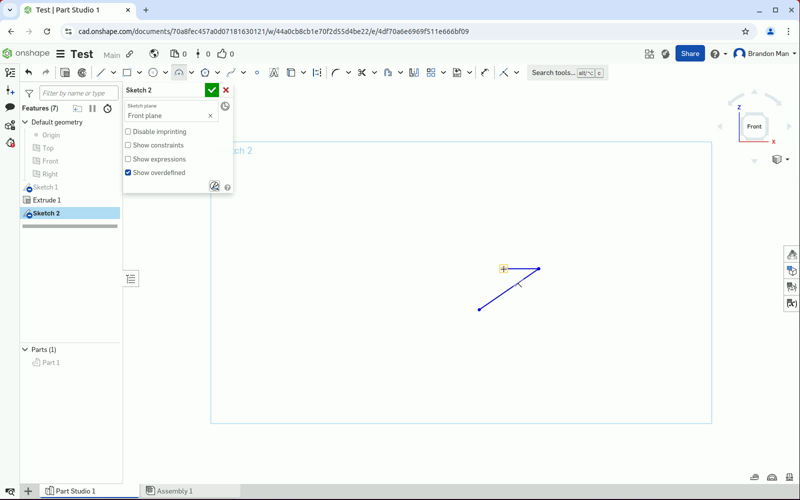
mouse_move(493, 283)
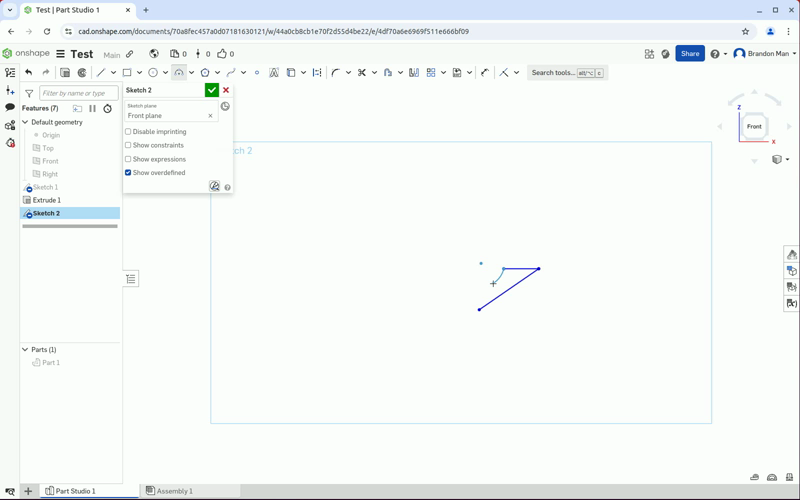
click(493, 283)
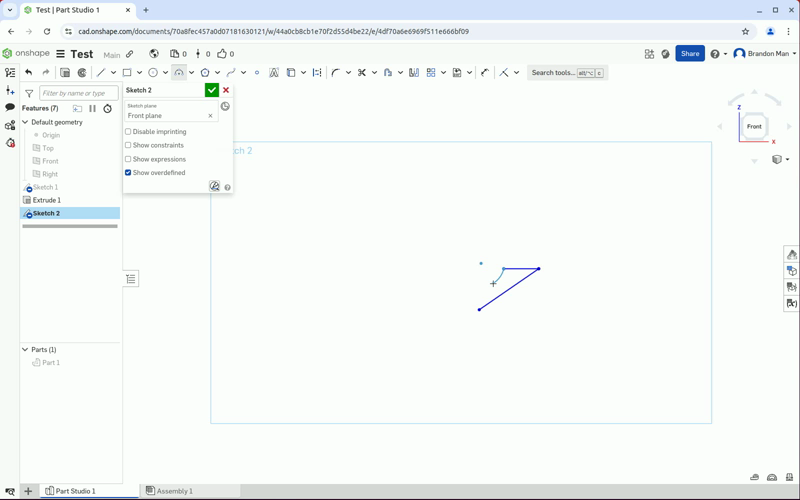
mouse_move(494, 273)
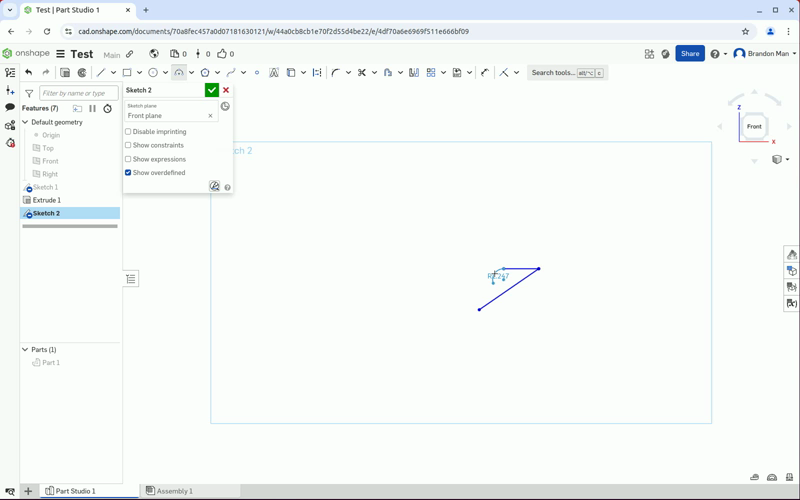
click(494, 273)
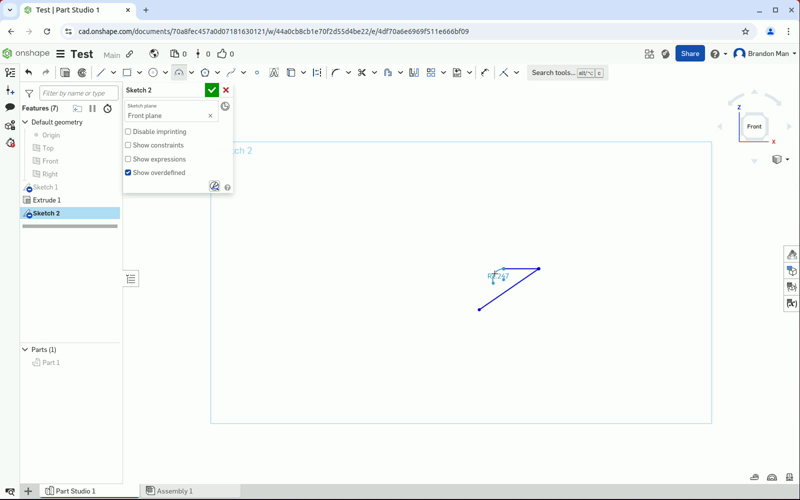
key_up(shift)
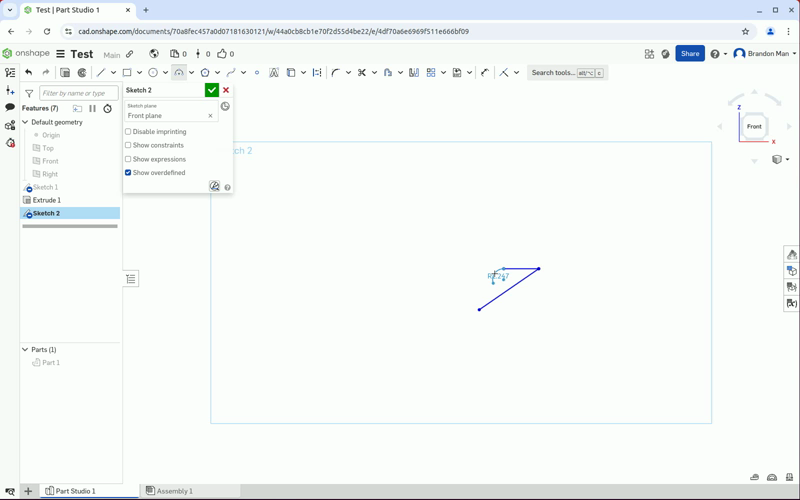
mouse_move(493, 283)
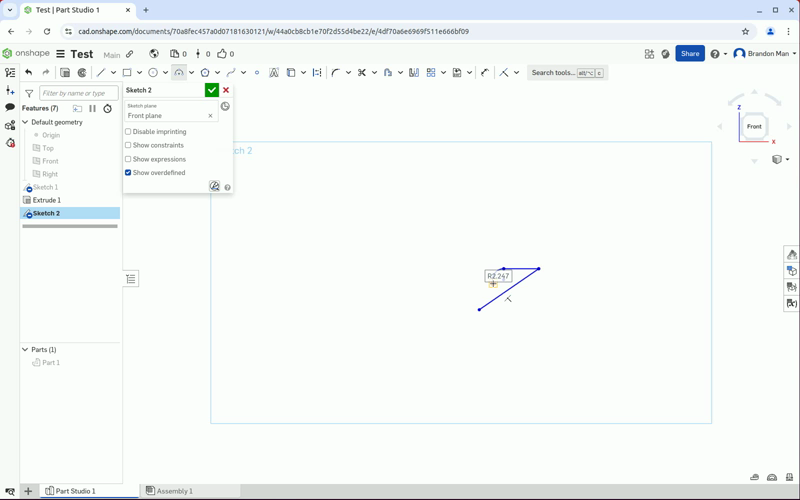
click(493, 283)
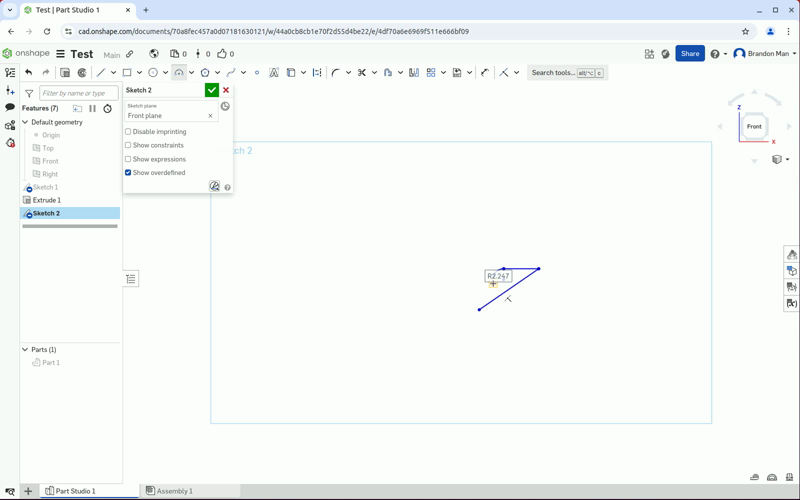
mouse_move(479, 309)
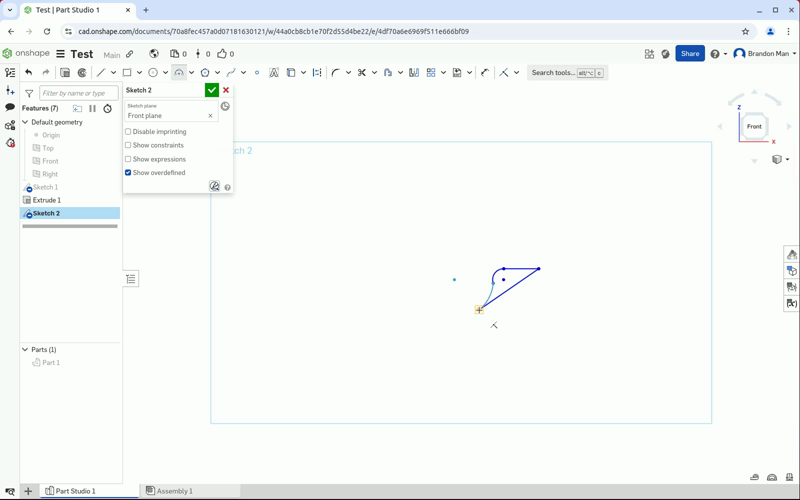
click(479, 309)
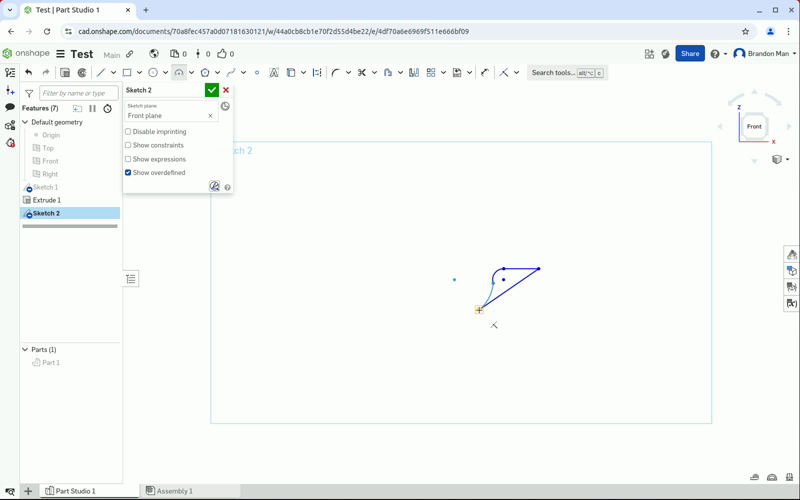
key_down(shift)
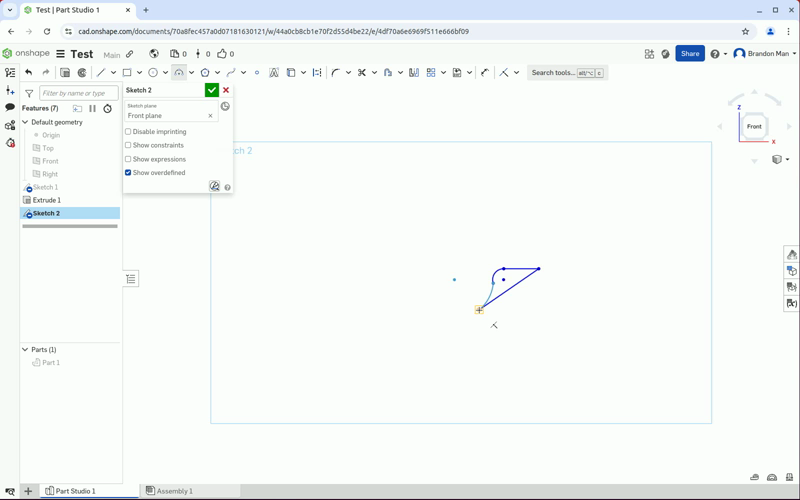
mouse_move(489, 298)
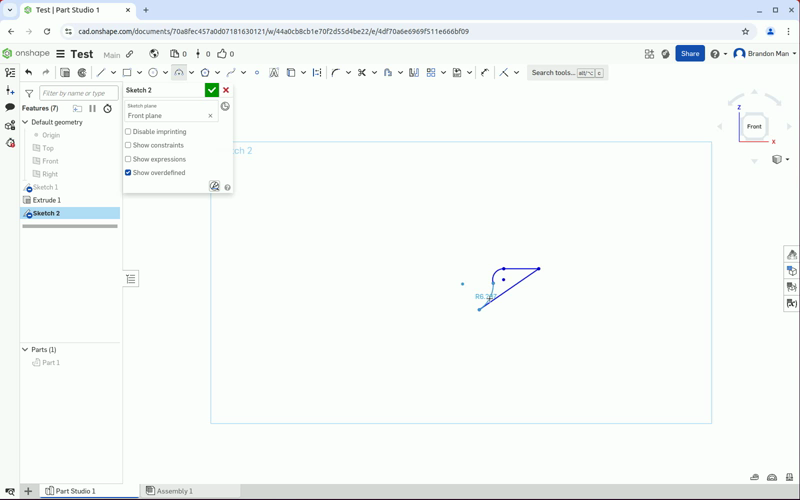
click(489, 298)
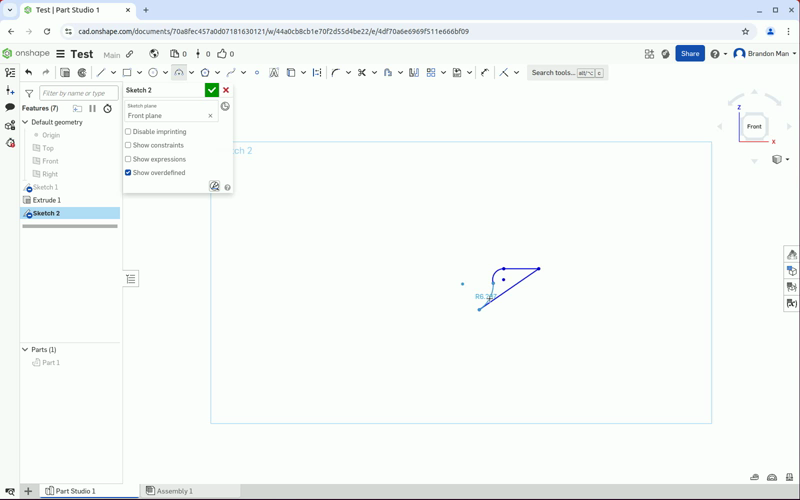
key_up(shift)
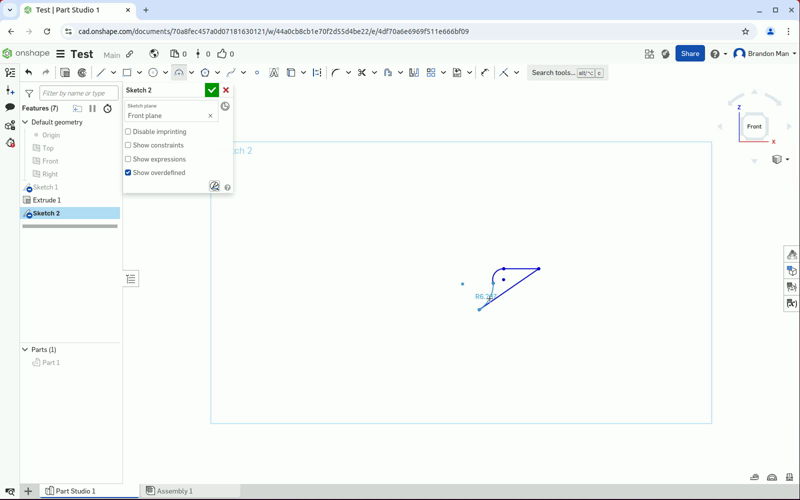
key(esc)
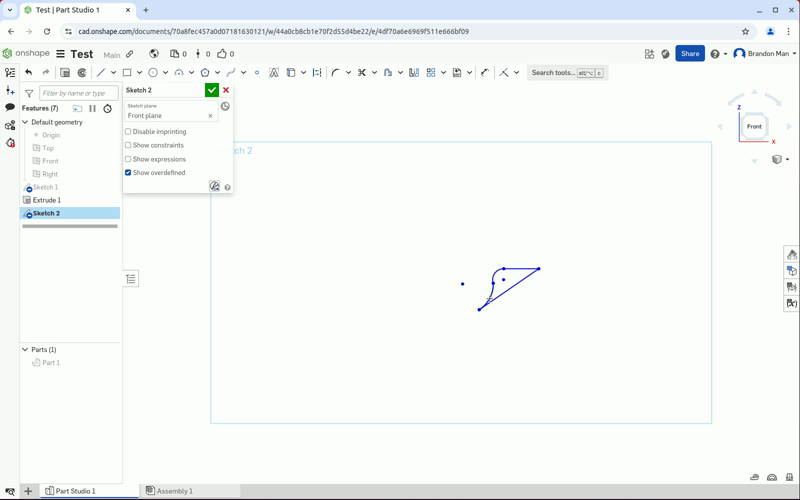
mouse_move(504, 290)
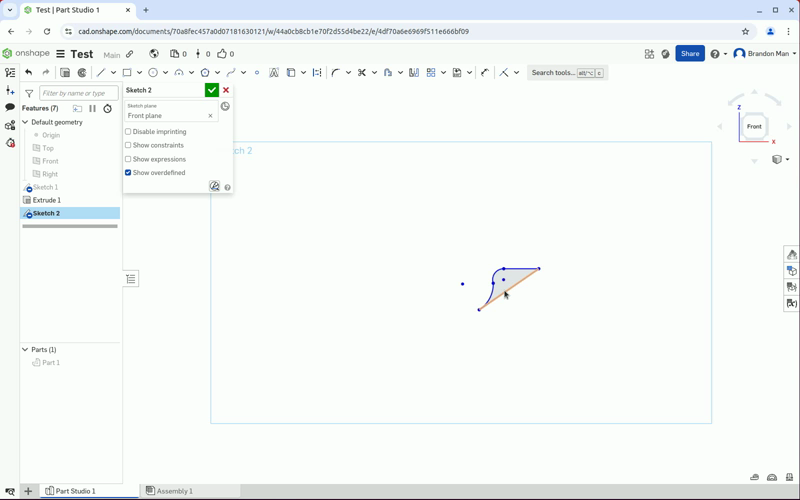
scroll(6)
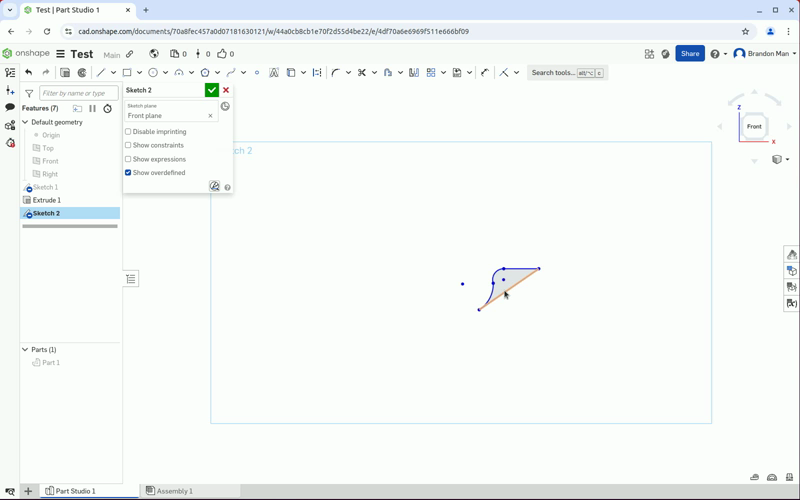
scroll(6)
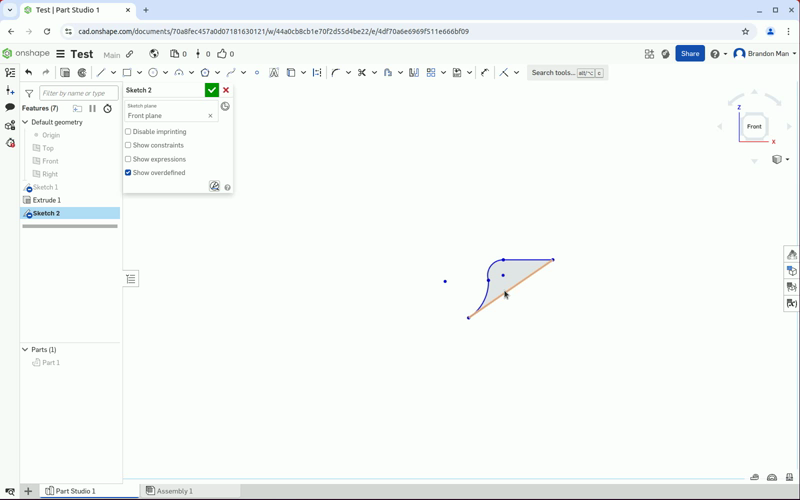
scroll(6)
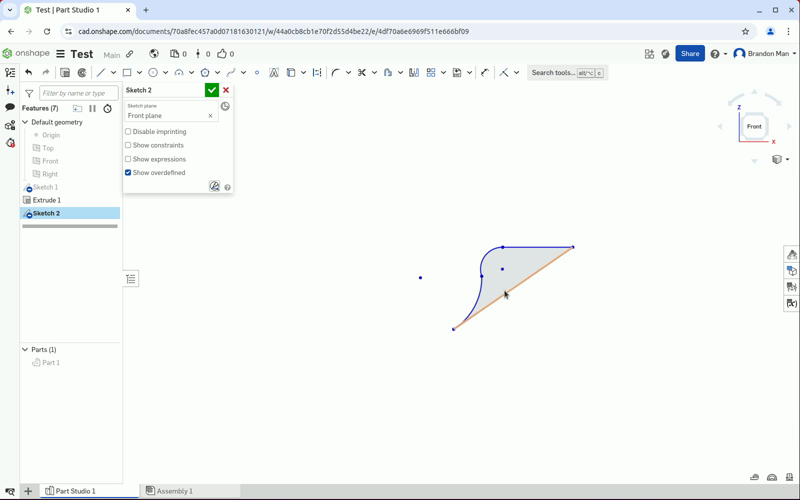
scroll(6)
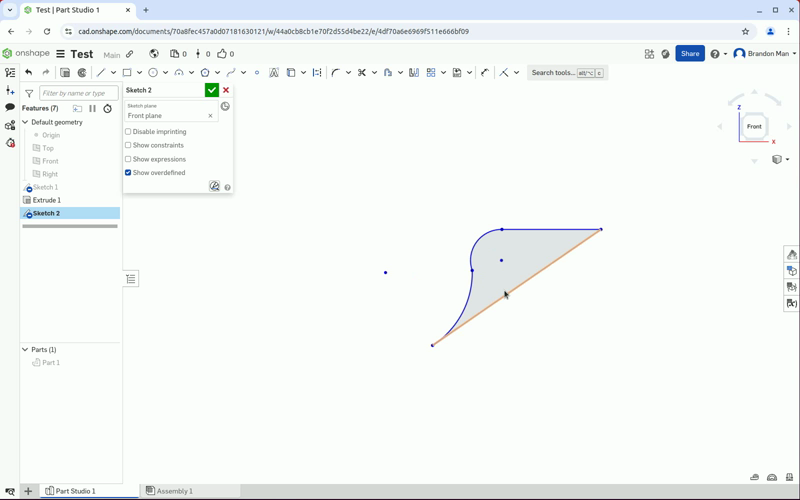
scroll(6)
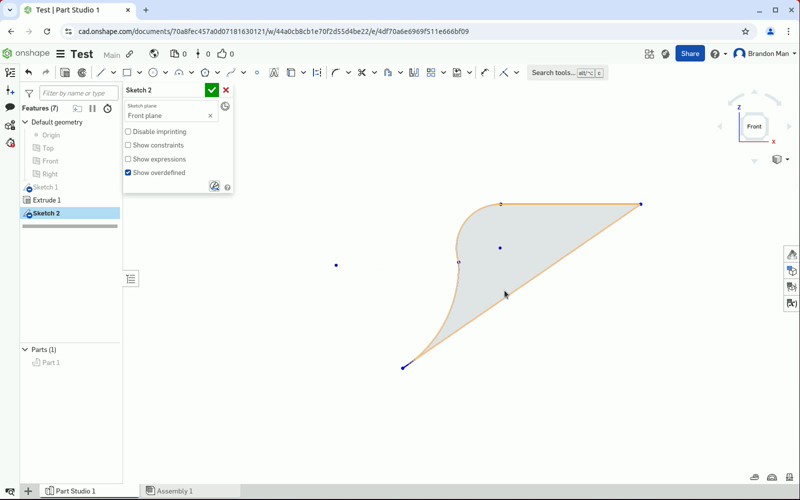
scroll(6)
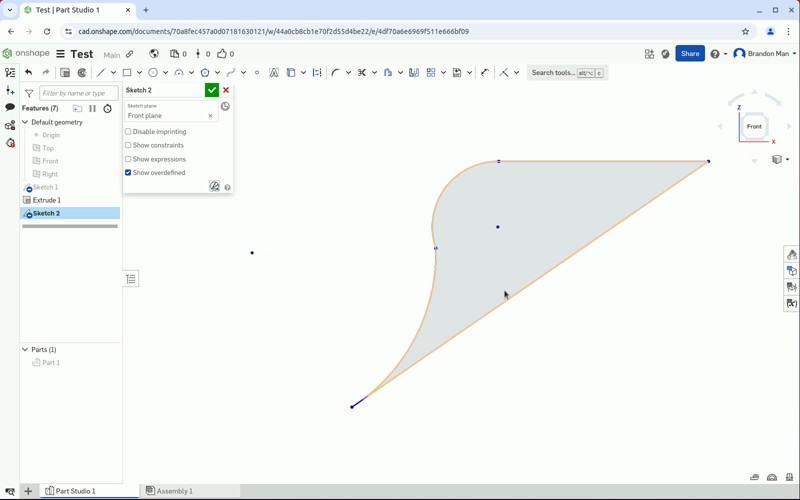
scroll(6)
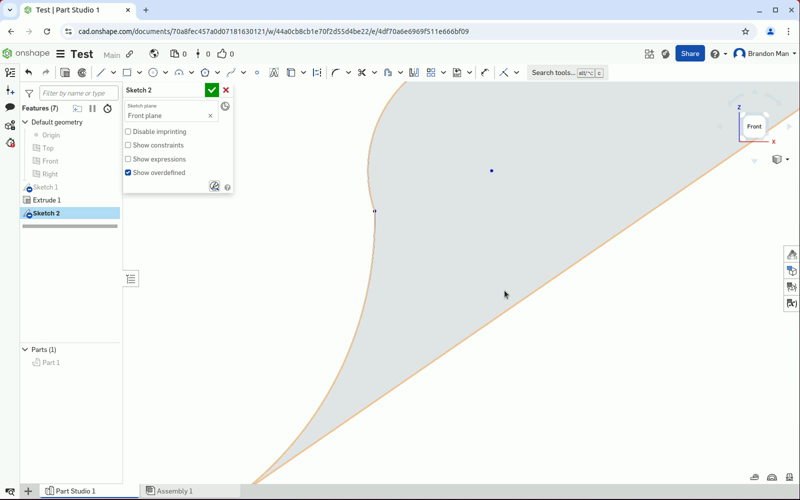
click(504, 290)
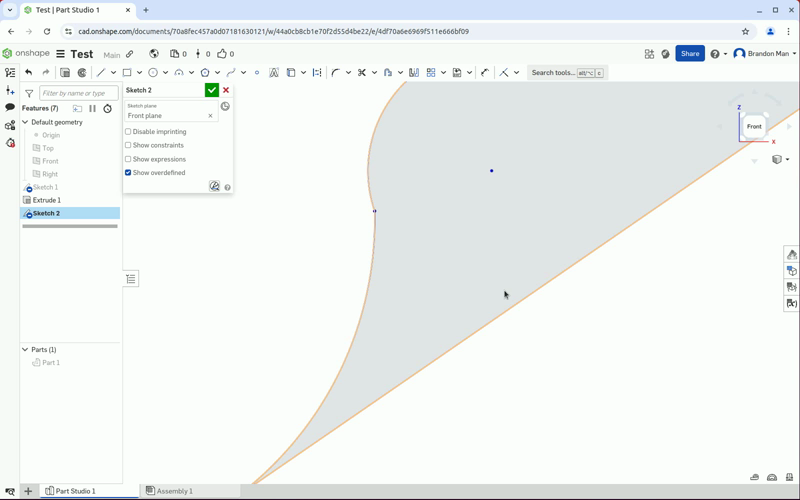
scroll(-6)
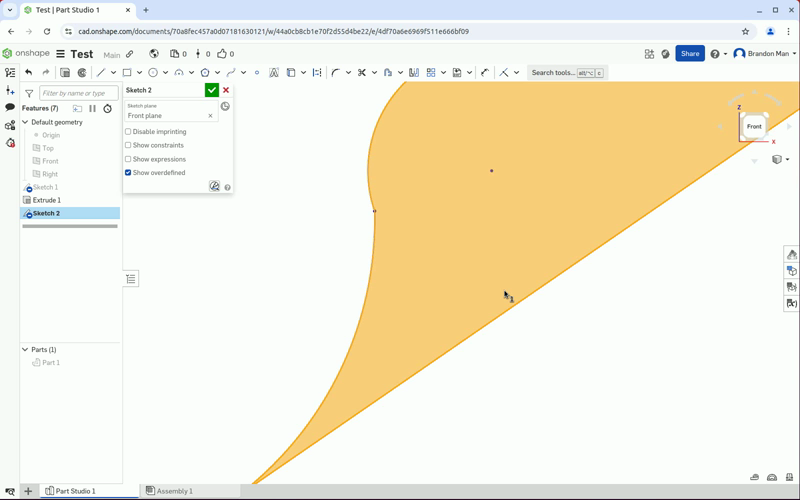
scroll(-6)
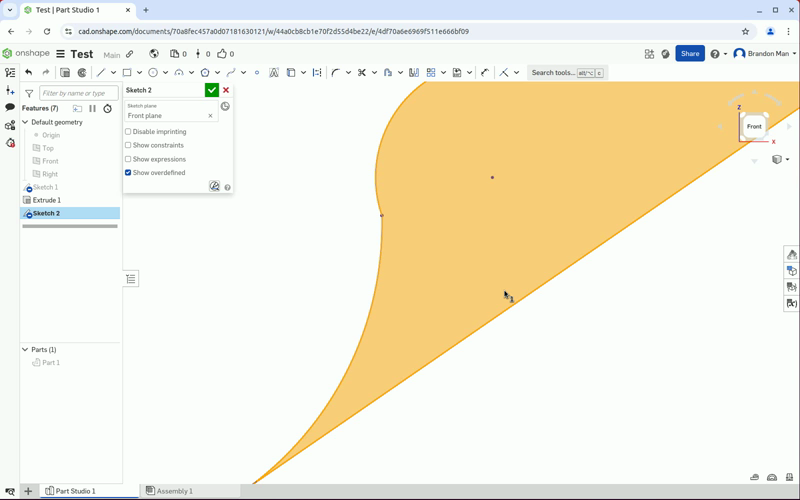
scroll(-6)
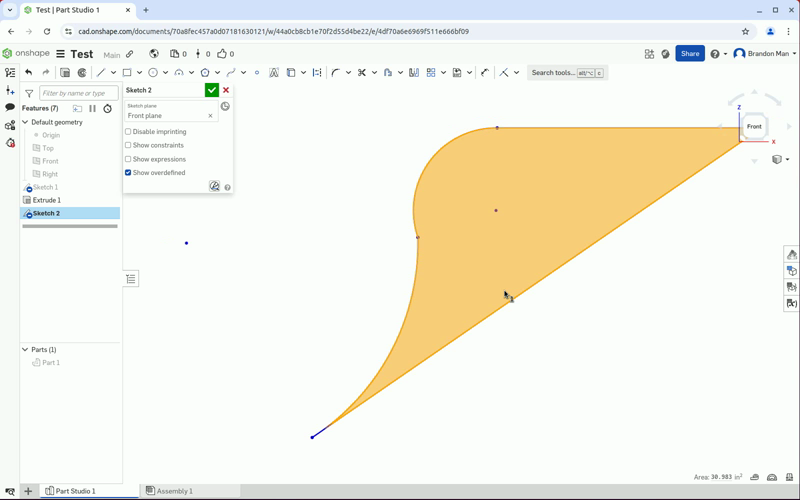
scroll(-6)
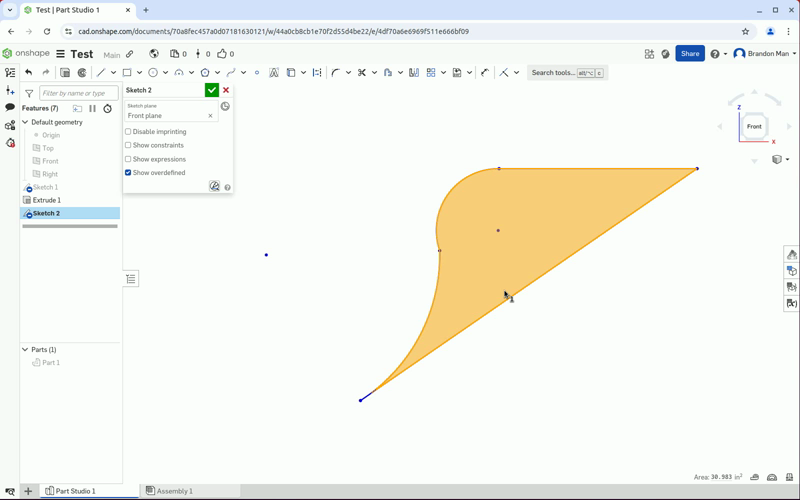
scroll(-6)
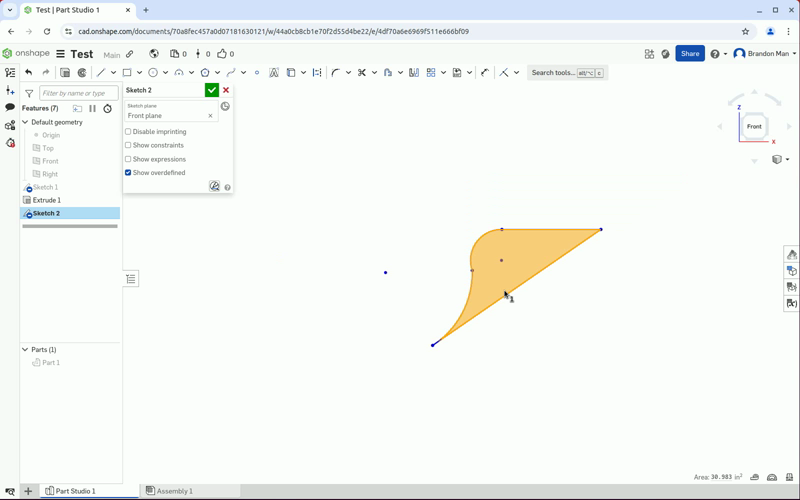
scroll(-6)
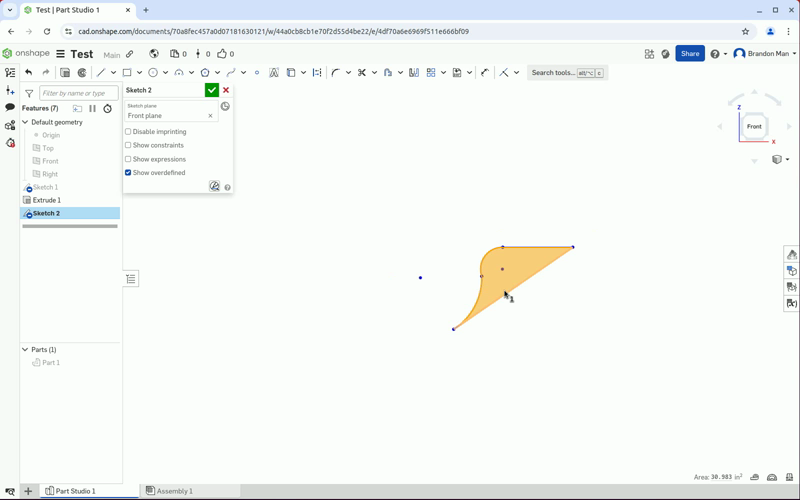
scroll(-6)
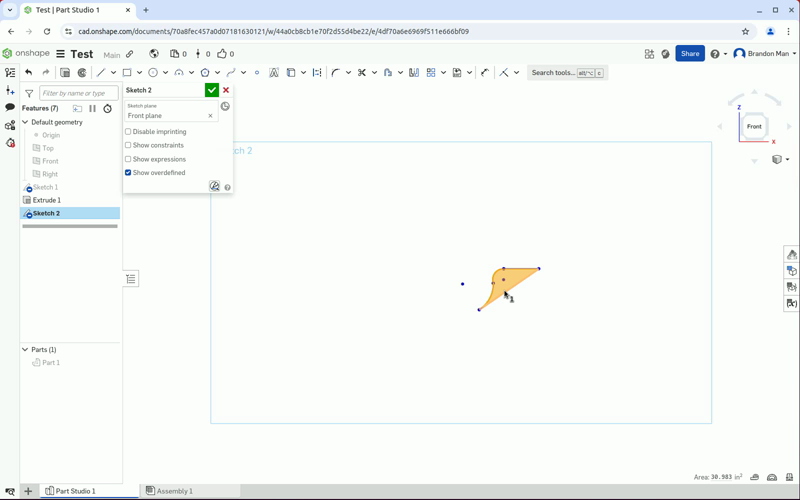
mouse_move(73, 352)
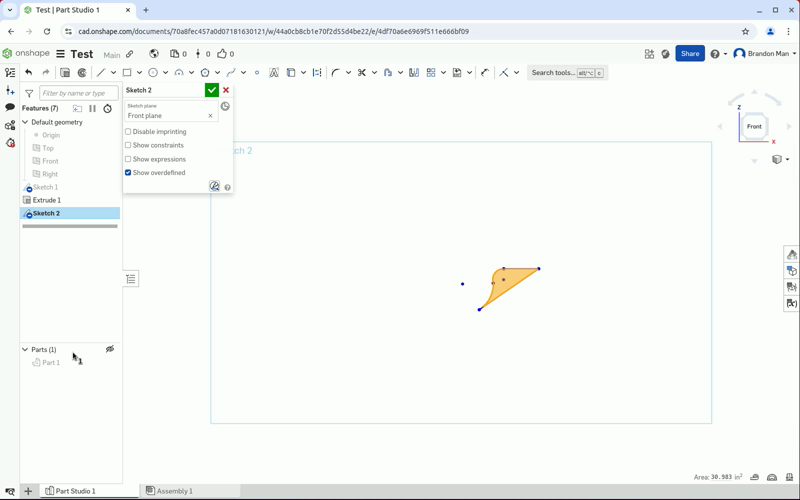
key(shift+y)
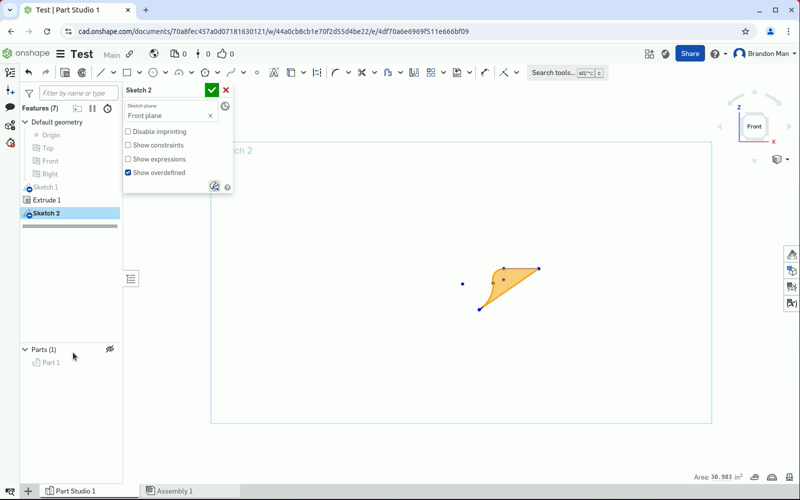
key(shift+e)
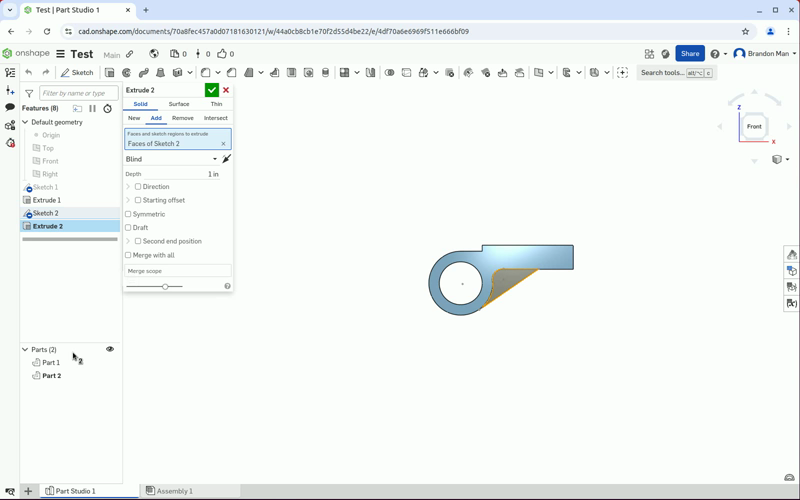
mouse_move(143, 106)
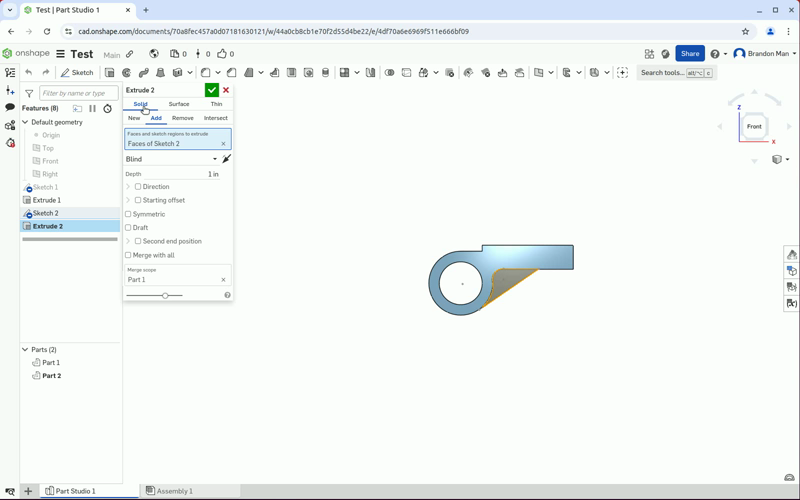
click(143, 106)
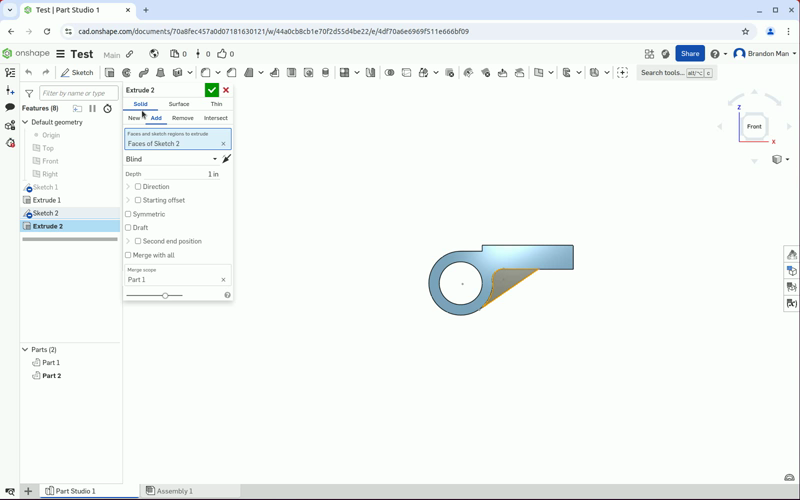
mouse_move(137, 120)
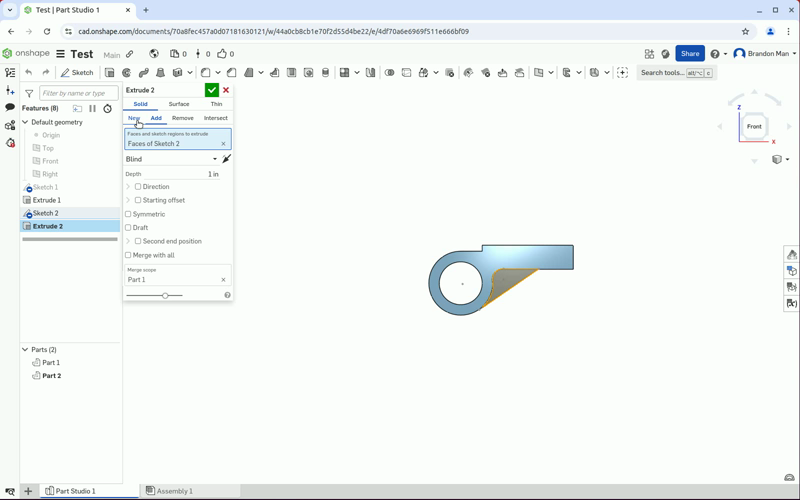
click(137, 120)
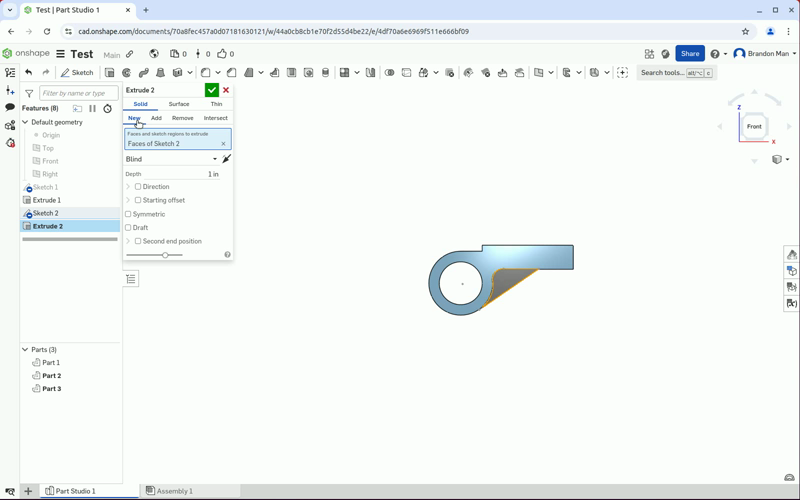
key(tab, 4)
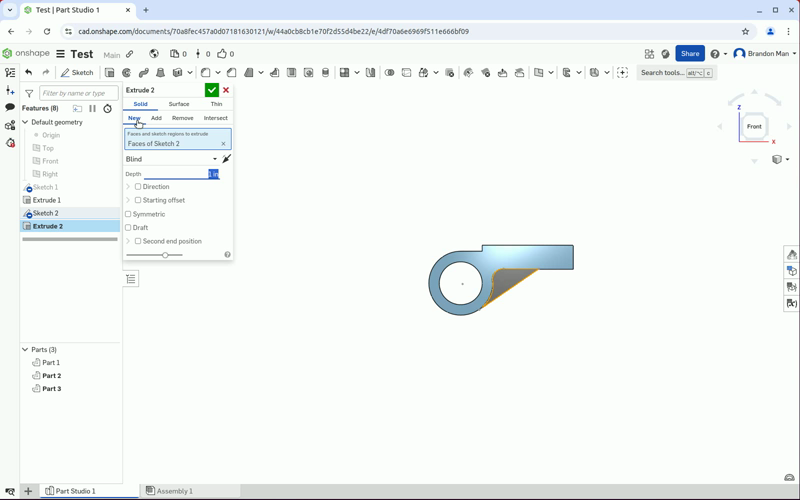
text(2.408)
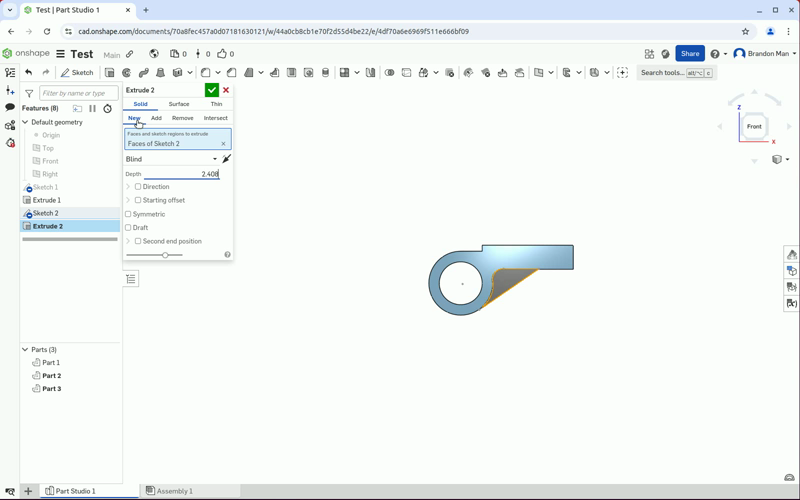
key(tab, 3)
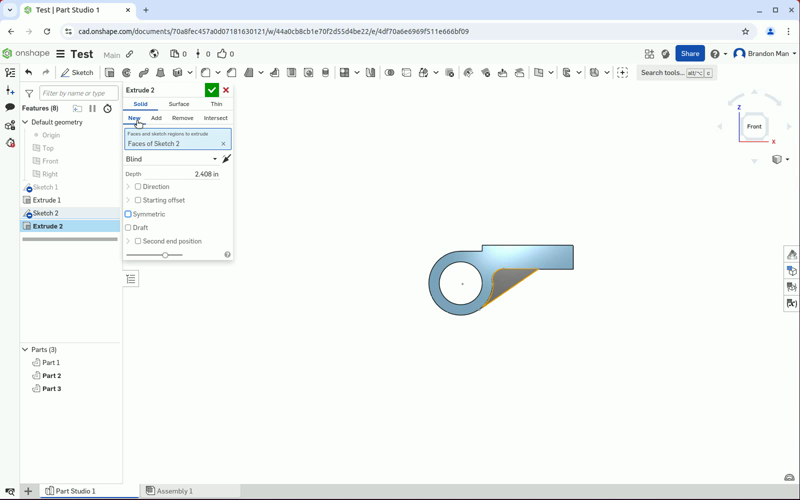
key(space)
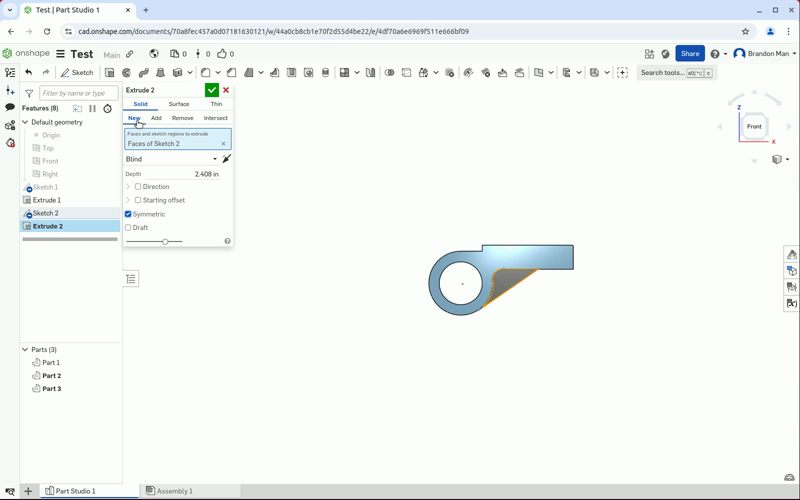
key(enter)
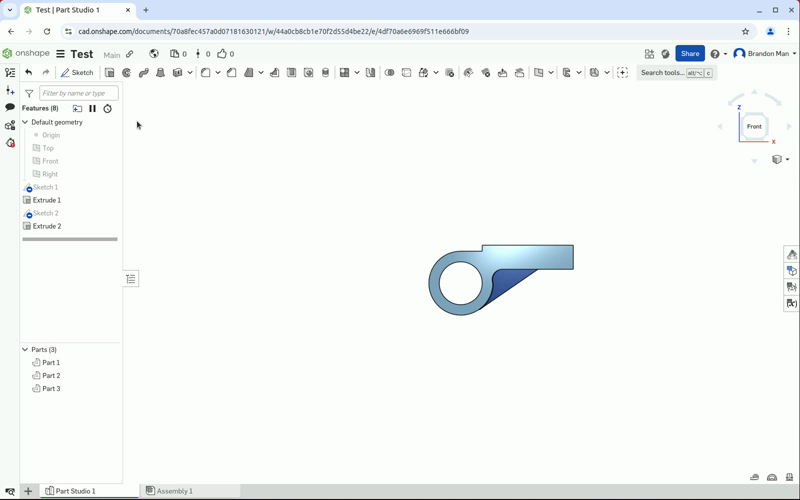
key(shift+h)
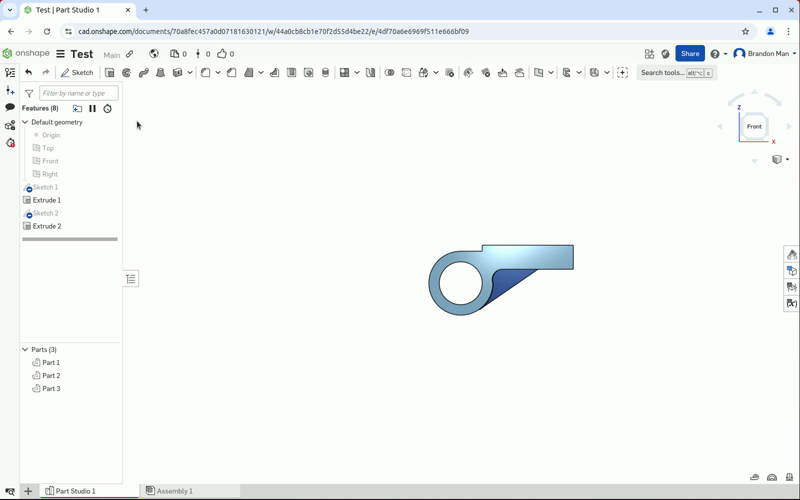
key(shift+h)
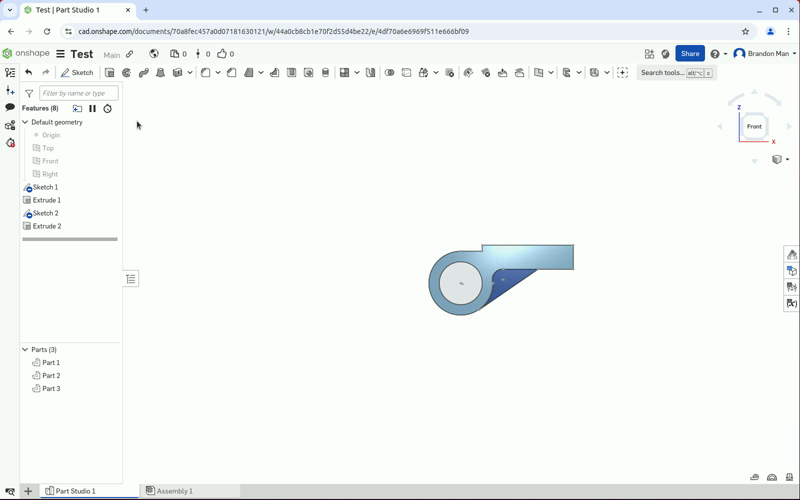
key(shift+7)
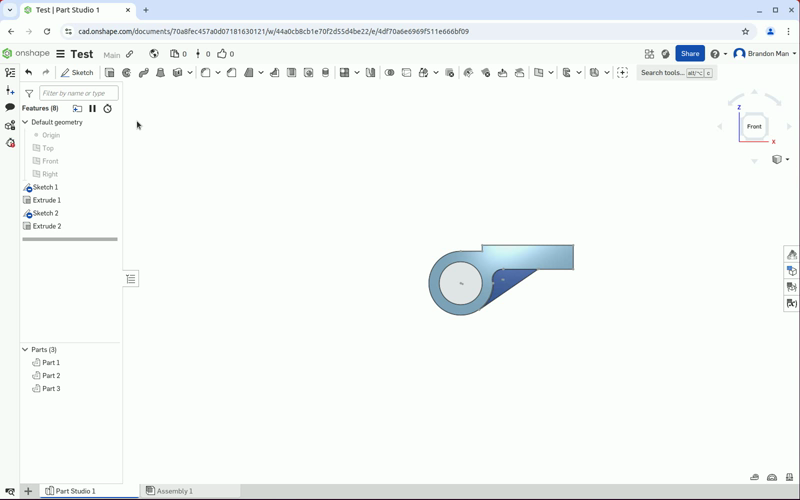
key(left, 2)
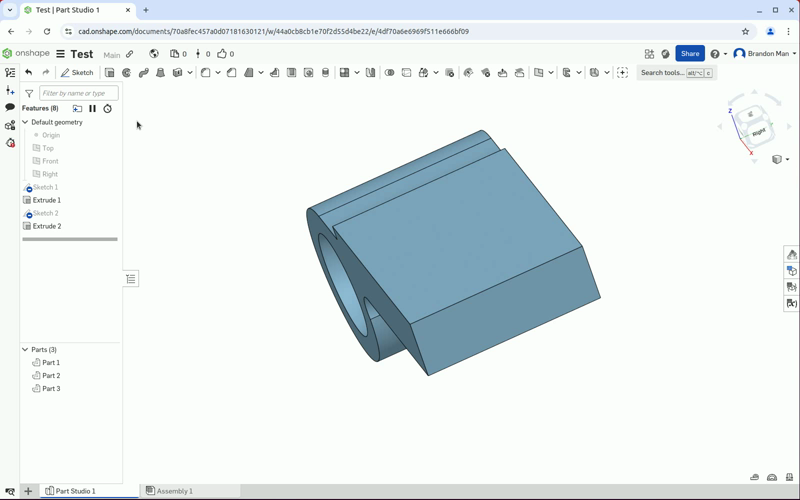
key(down, 2)
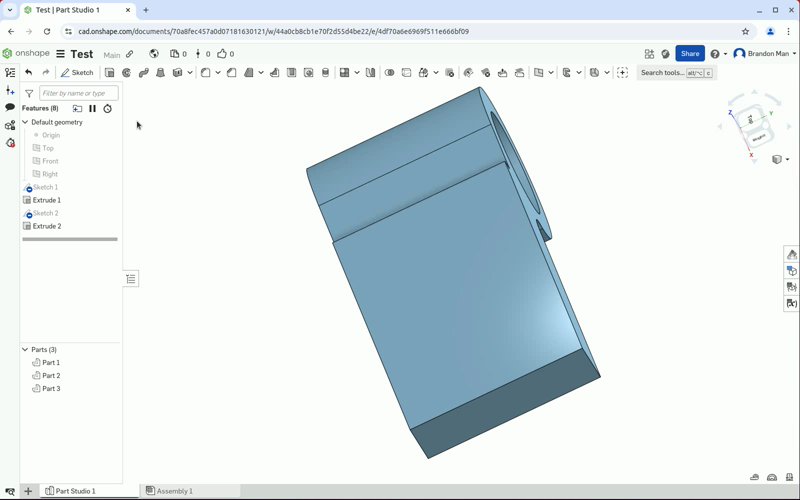
key(up, 2)
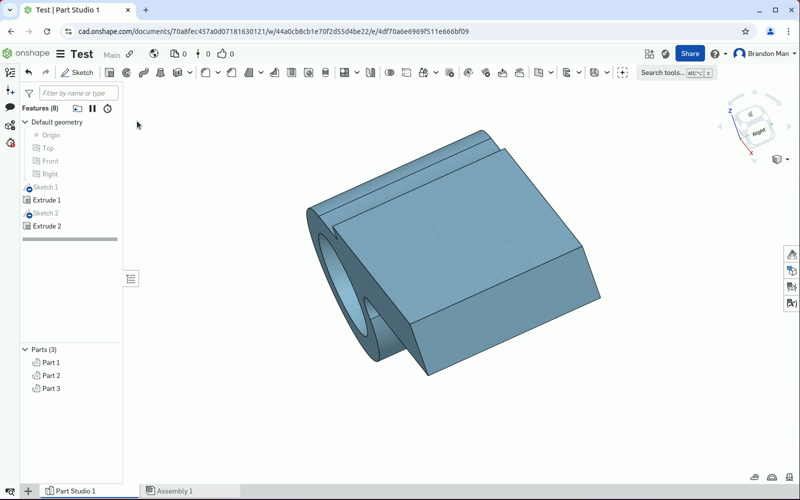
key(right, 2)
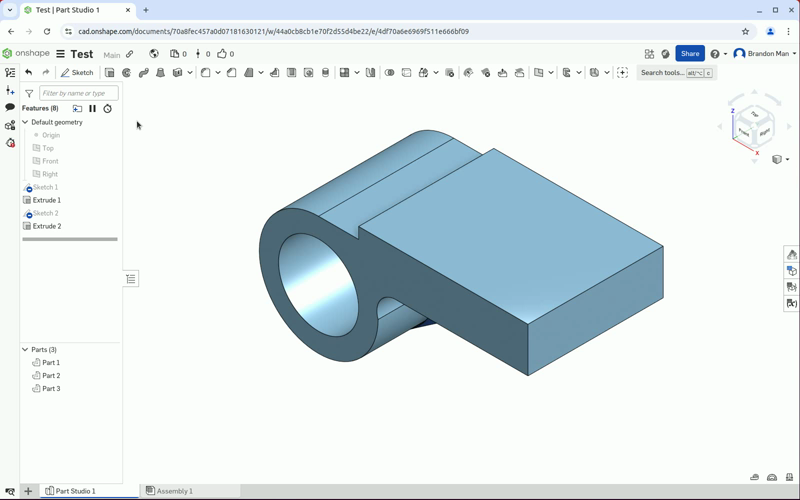
mouse_move(73, 189)
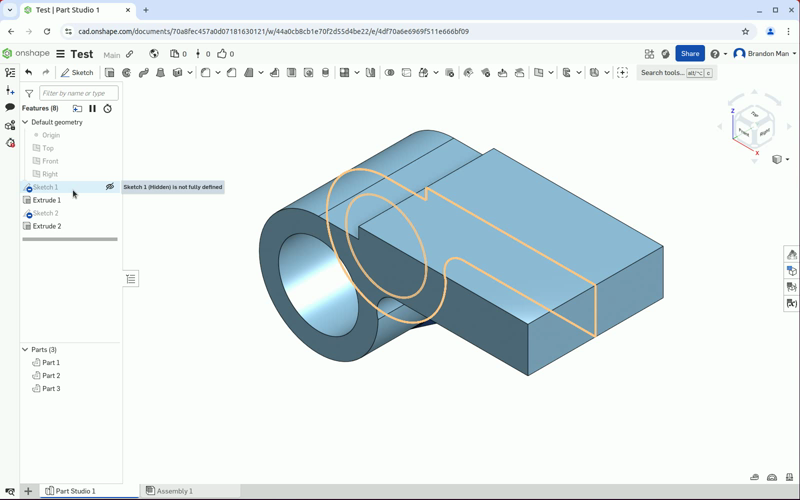
click(73, 189)